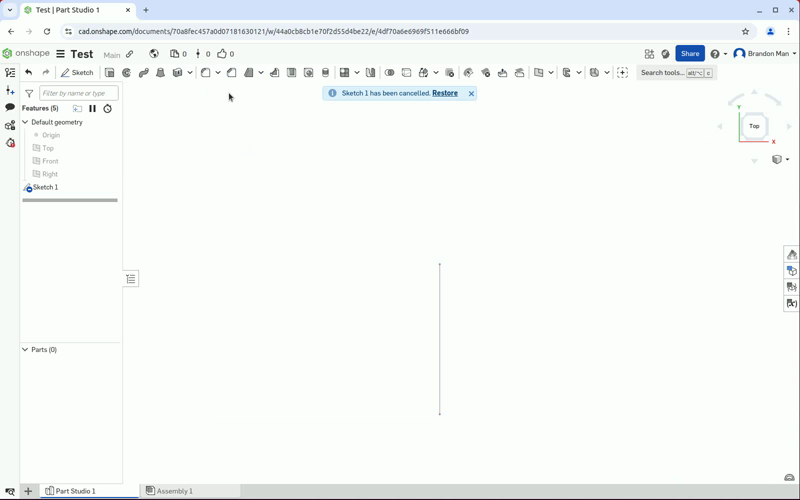
key(shift+h)
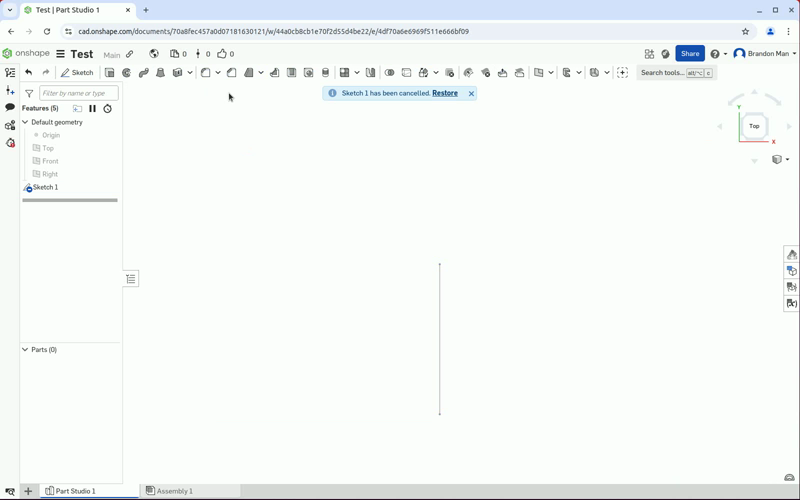
key(shift+s)
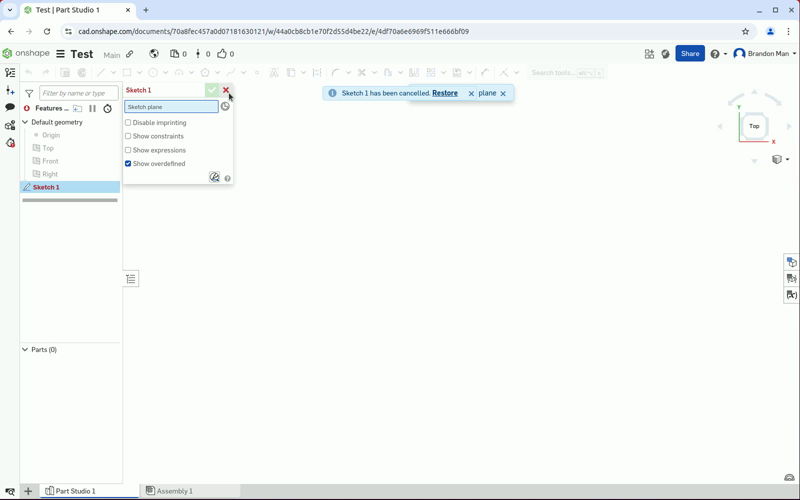
mouse_move(73, 150)
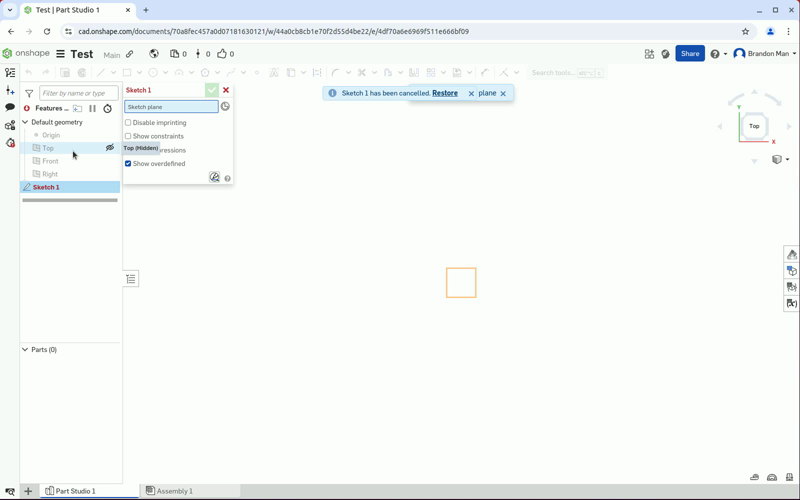
click(73, 150)
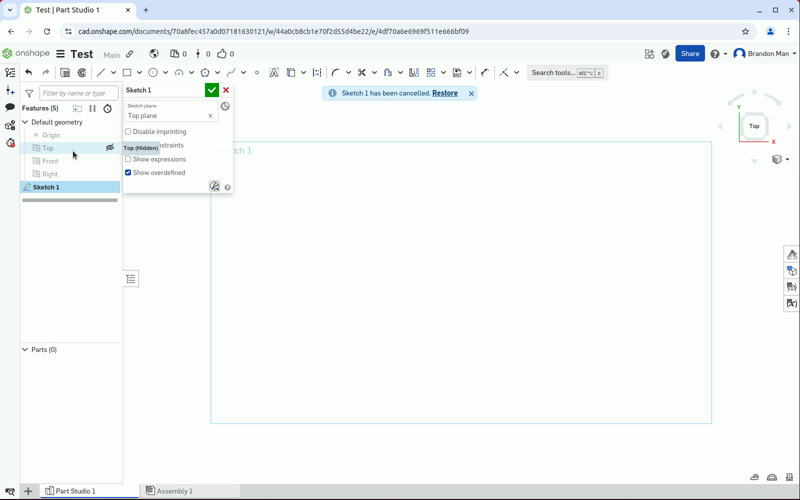
mouse_move(73, 352)
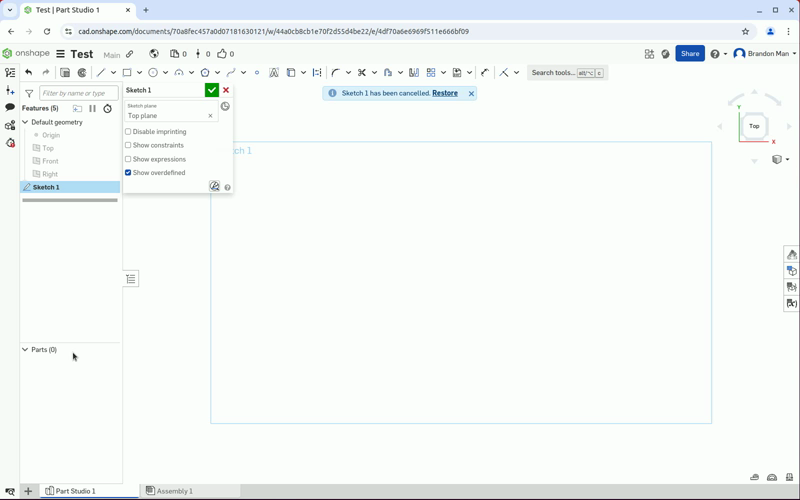
key(y)
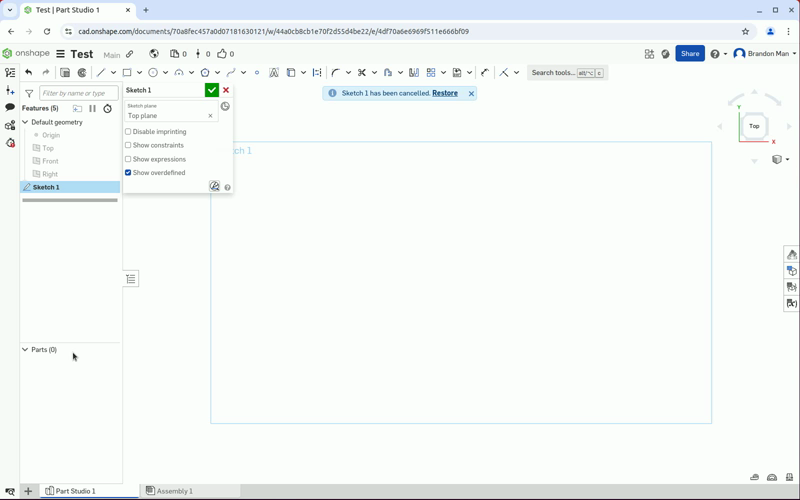
key(l)
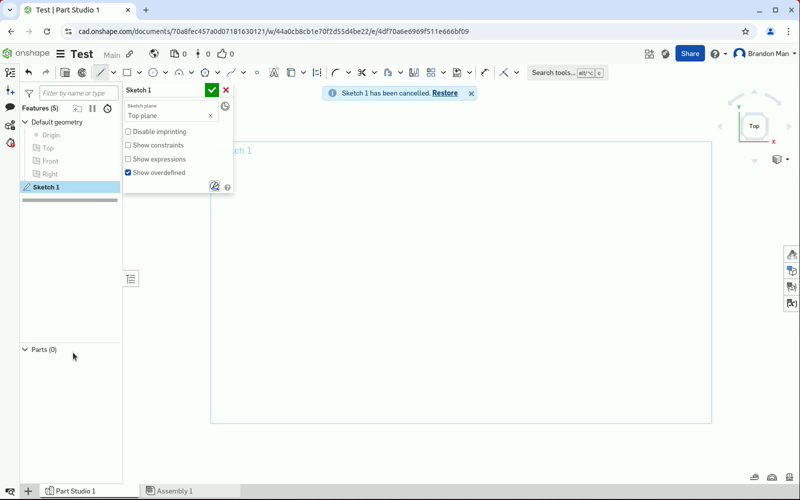
key_down(shift)
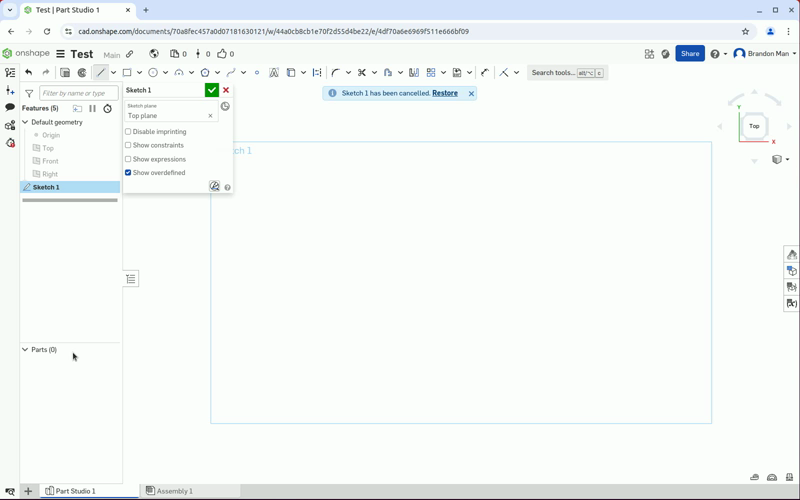
mouse_move(348, 380)
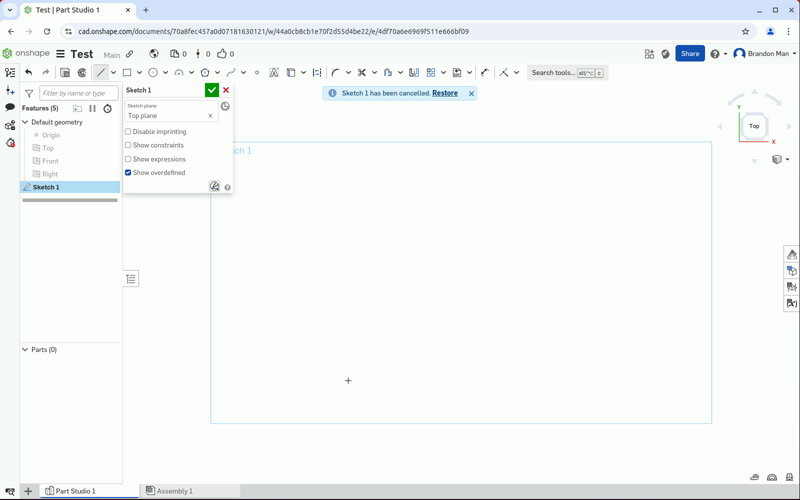
click(348, 380)
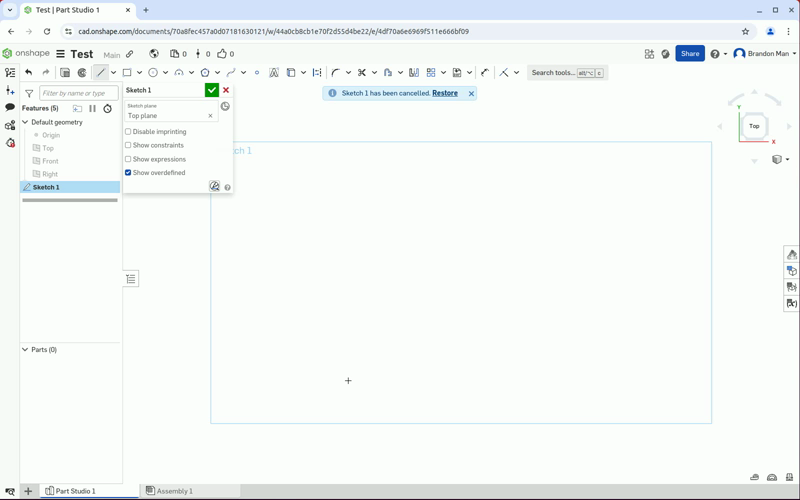
key_up(shift)
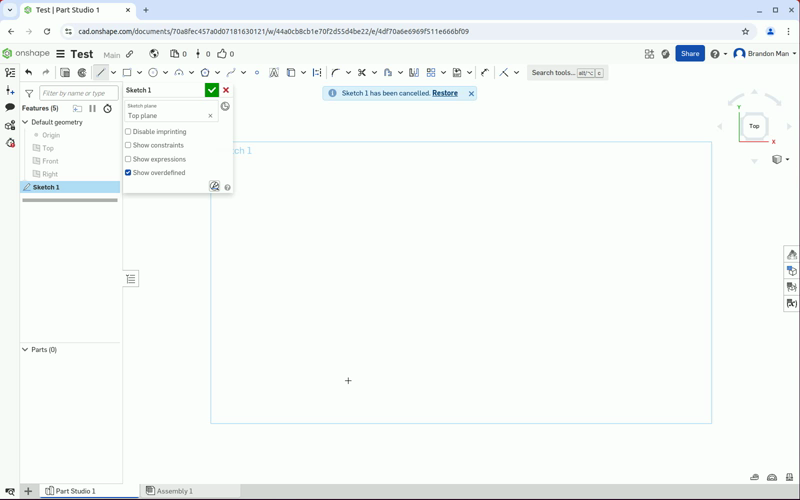
key_down(shift)
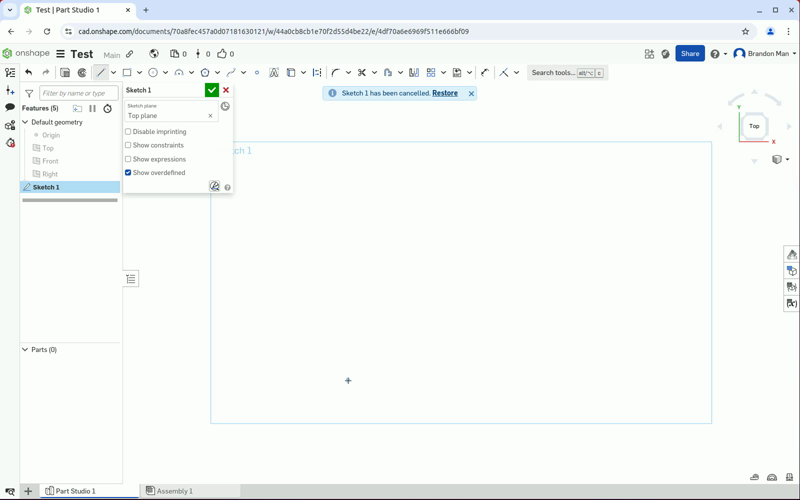
mouse_move(544, 380)
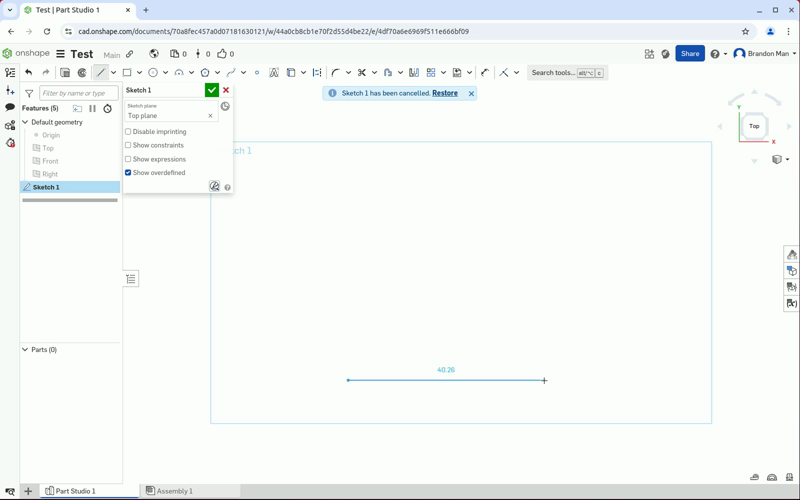
click(544, 380)
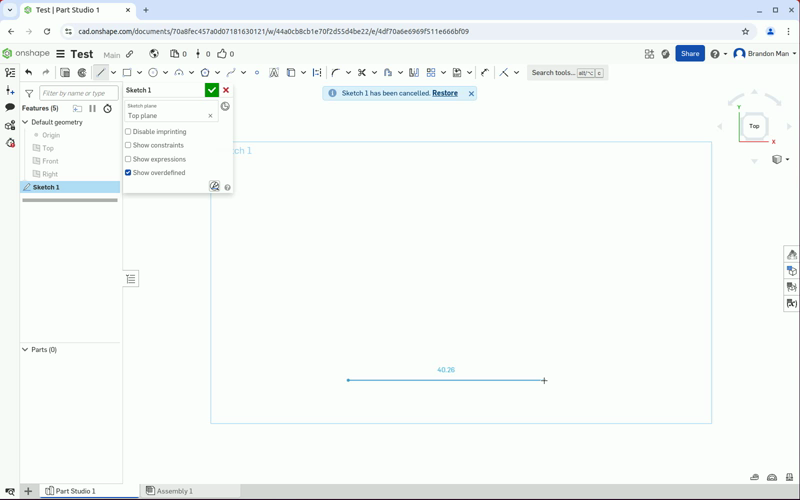
key_up(shift)
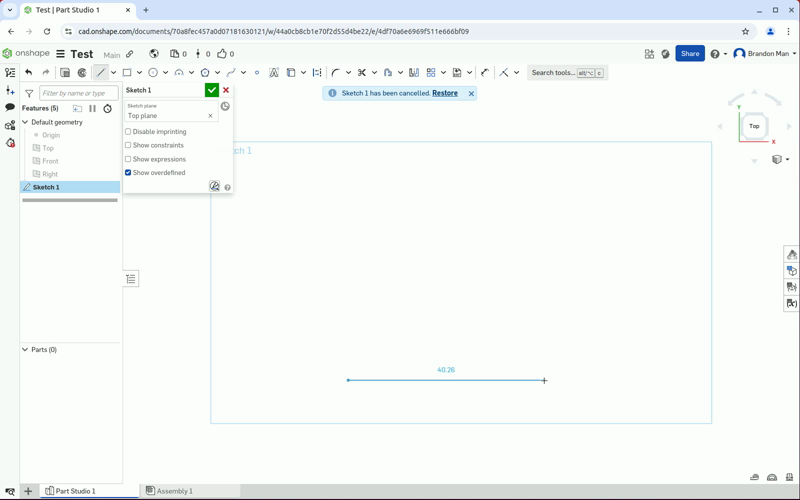
key_down(shift)
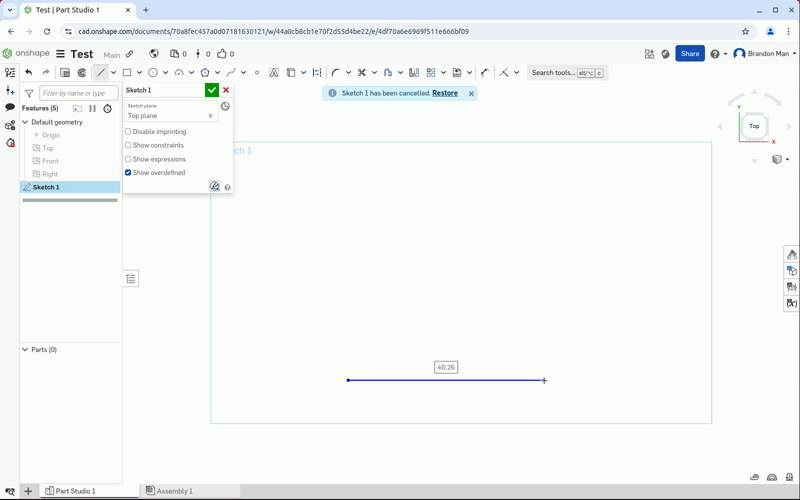
mouse_move(544, 233)
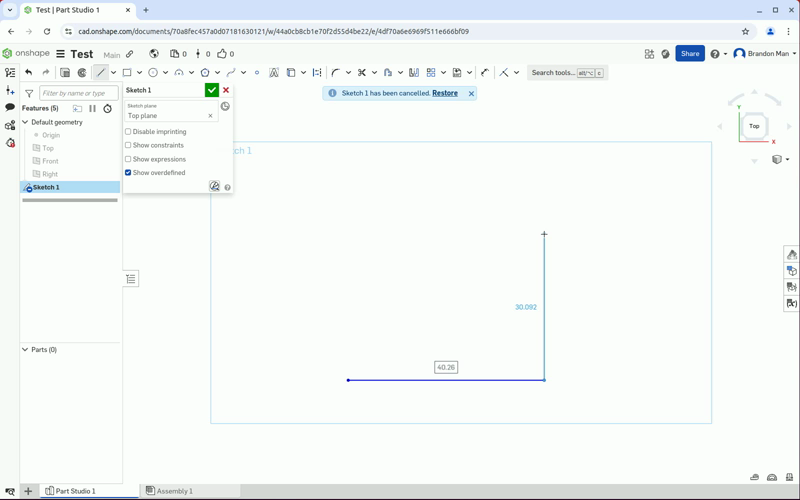
click(544, 233)
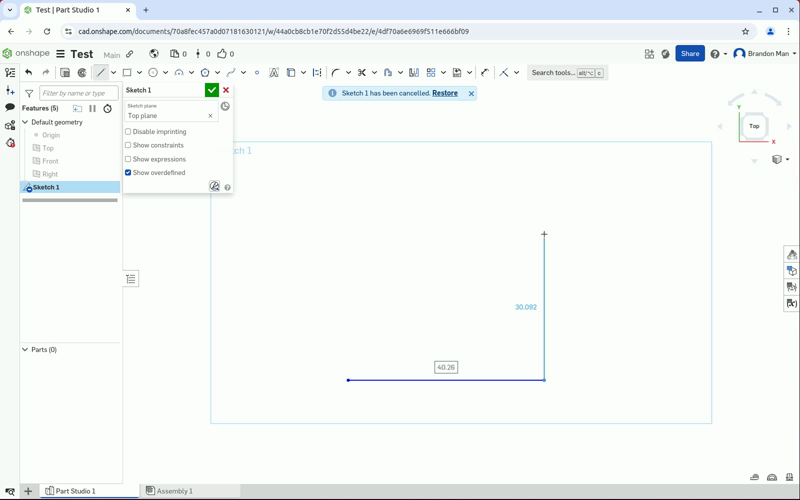
key_up(shift)
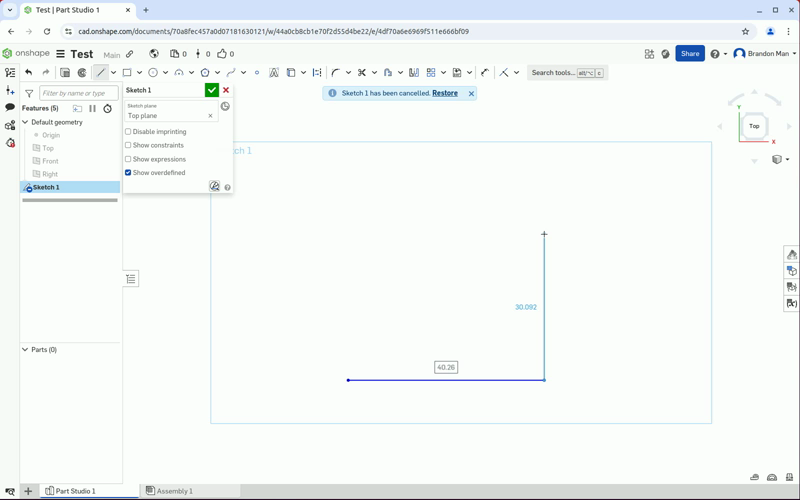
key_down(shift)
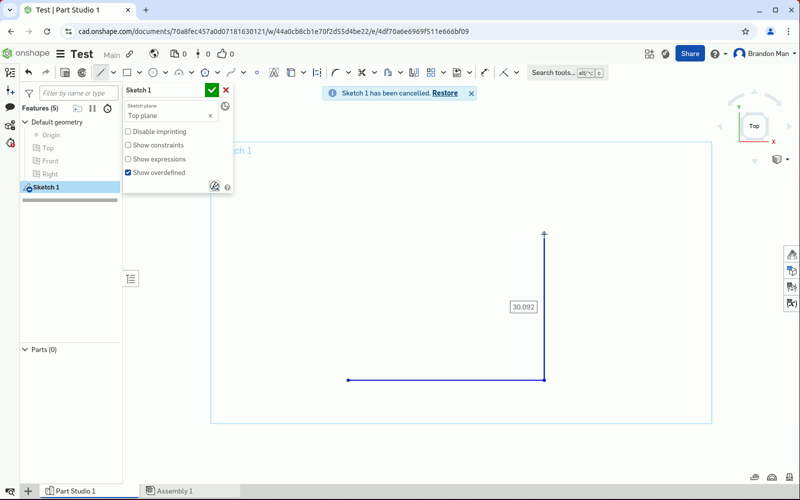
mouse_move(348, 233)
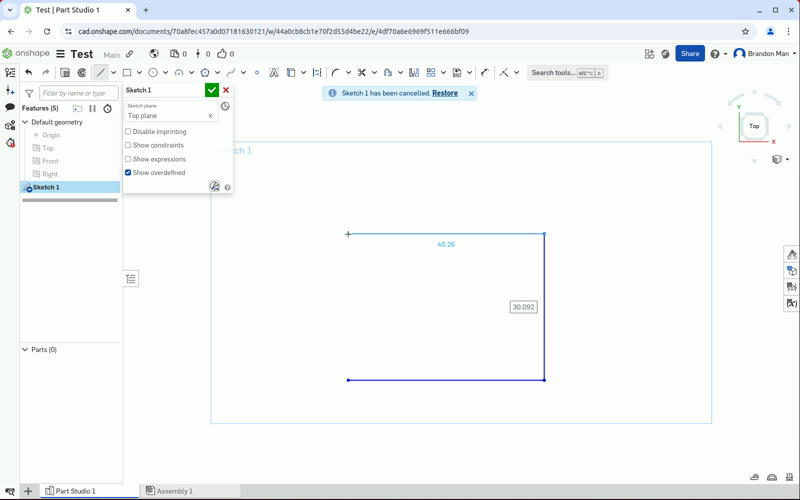
click(348, 233)
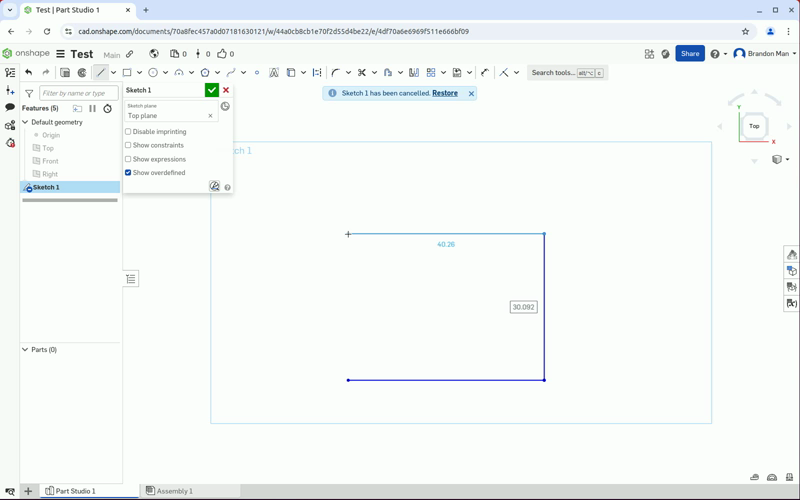
key_up(shift)
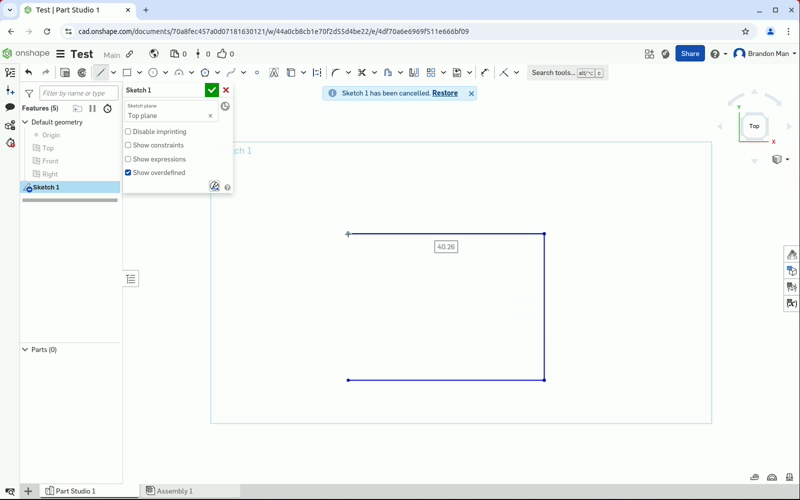
key_down(shift)
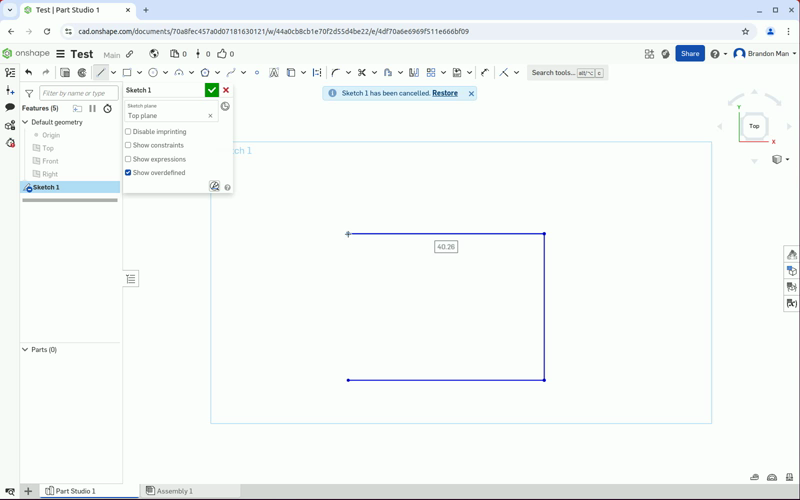
mouse_move(348, 380)
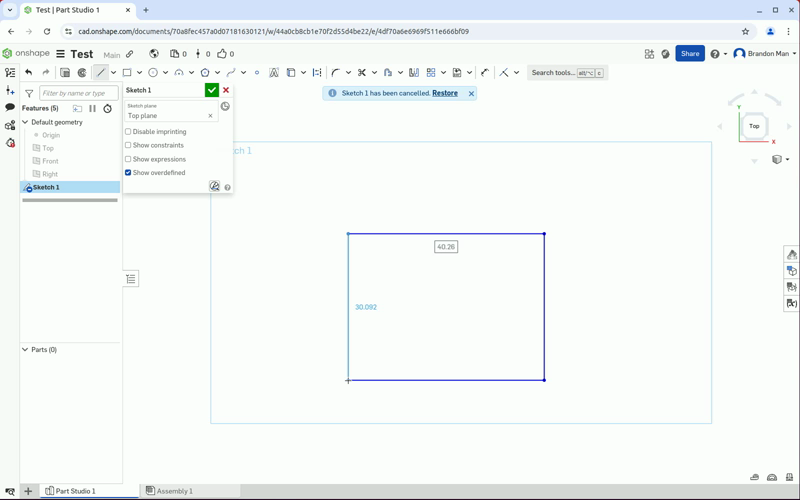
key_up(shift)
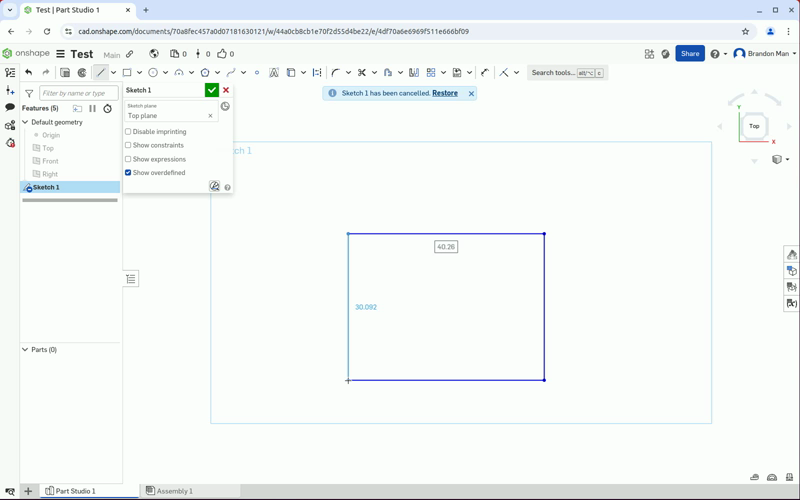
click(348, 380)
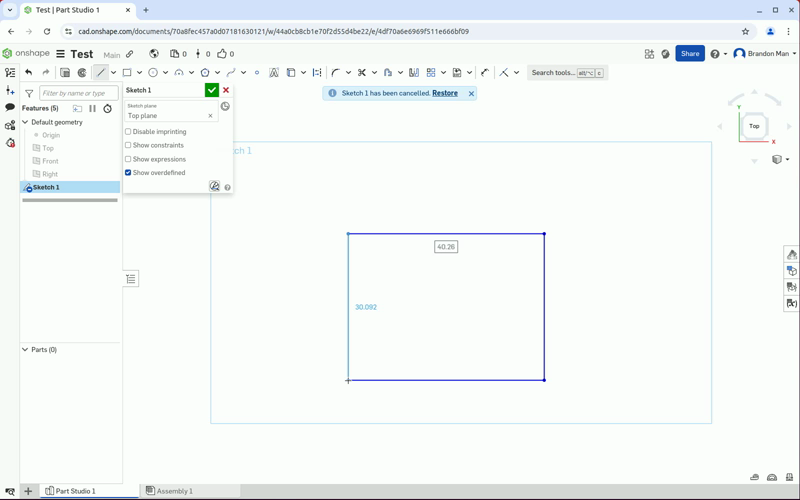
key(esc)
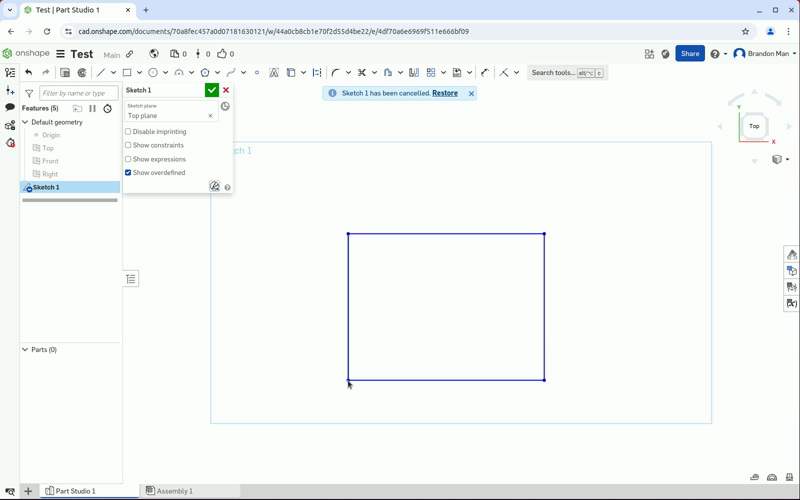
mouse_move(446, 323)
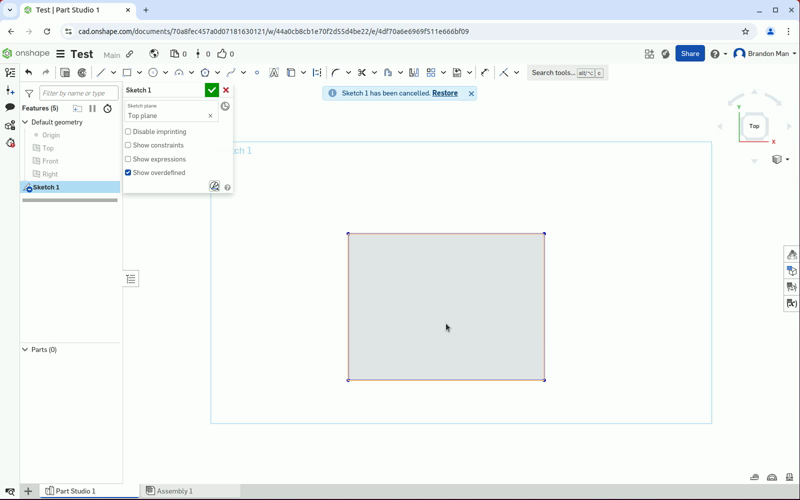
click(446, 323)
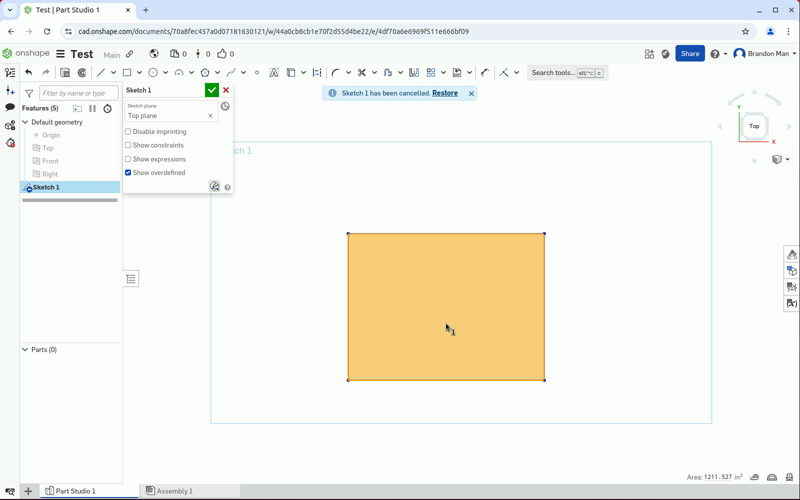
mouse_move(73, 352)
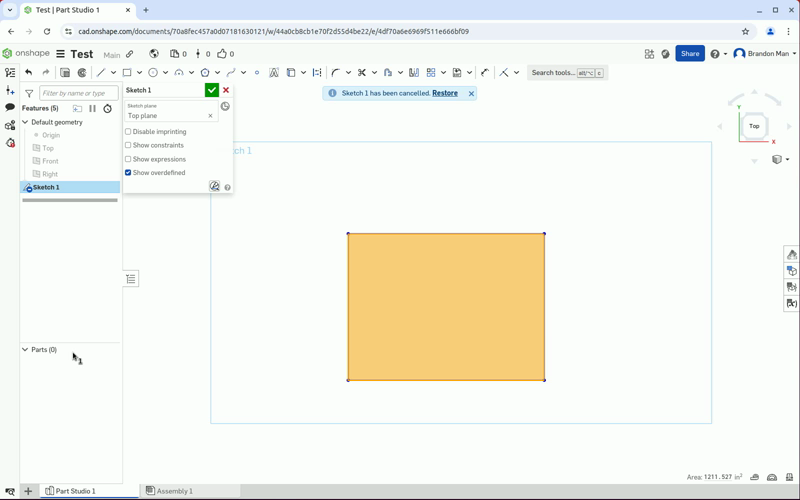
key(shift+y)
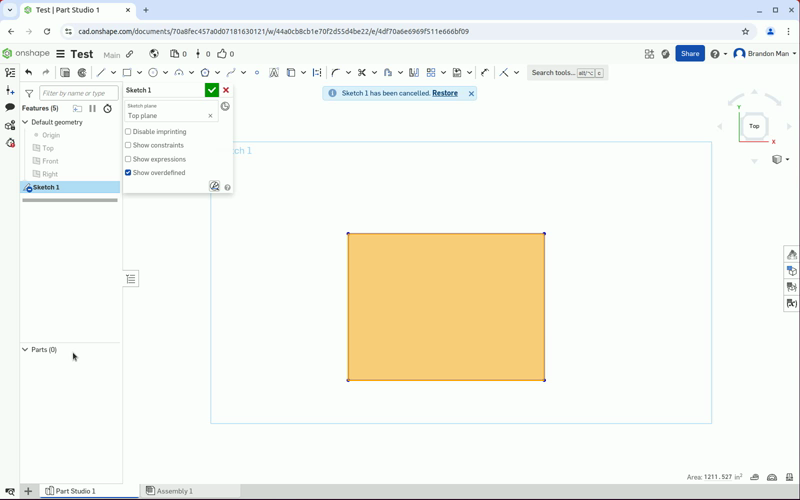
key(shift+e)
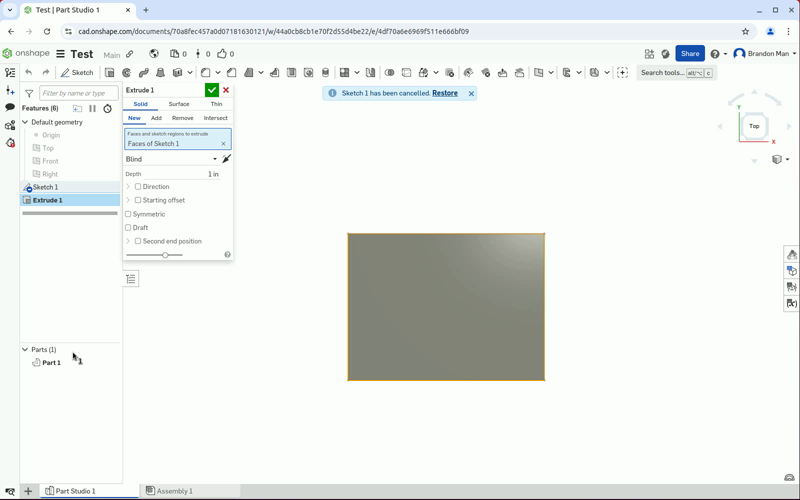
mouse_move(143, 106)
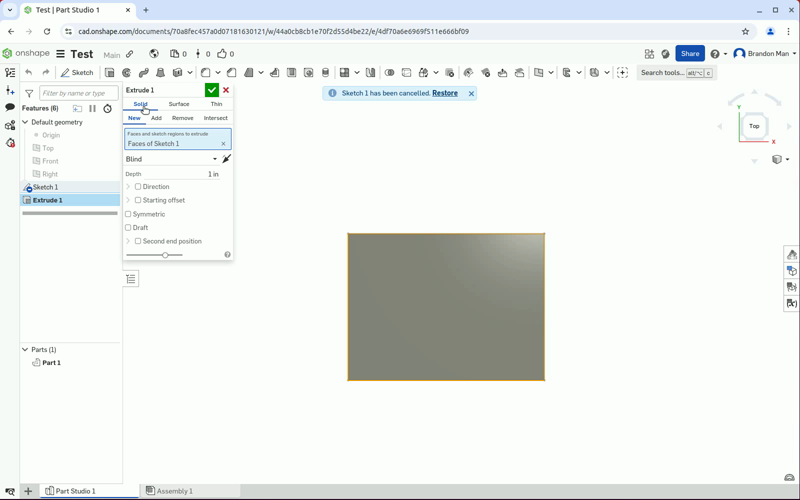
click(143, 106)
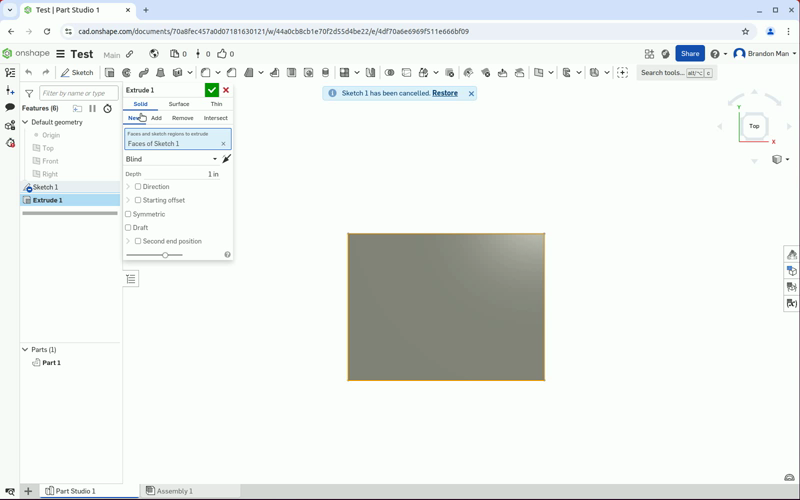
mouse_move(137, 120)
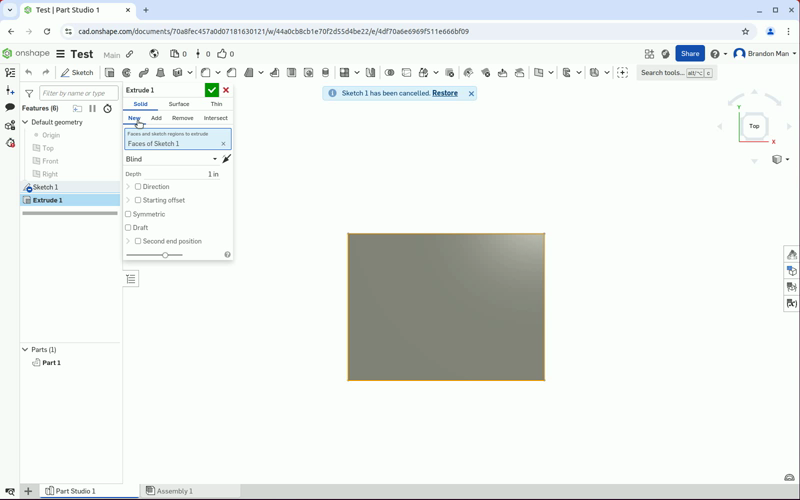
click(137, 120)
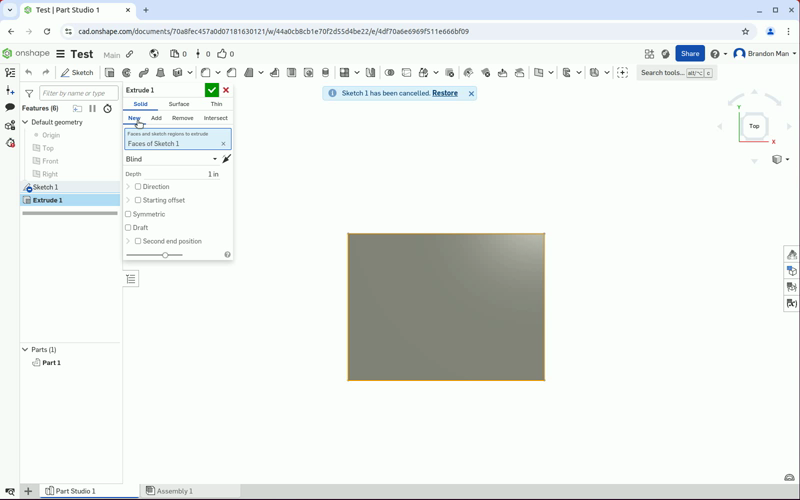
key(tab, 4)
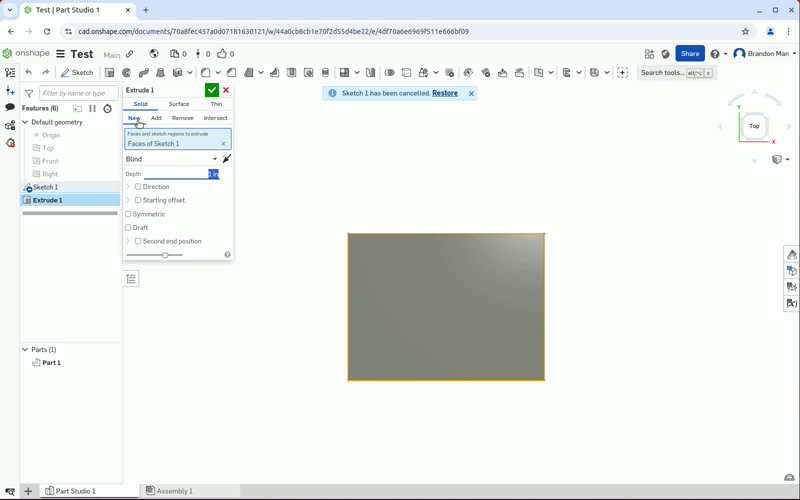
text(10.11)
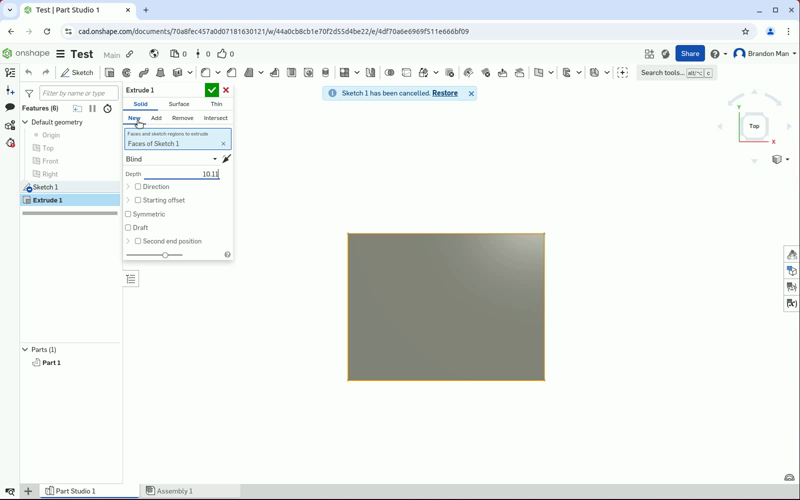
key(enter)
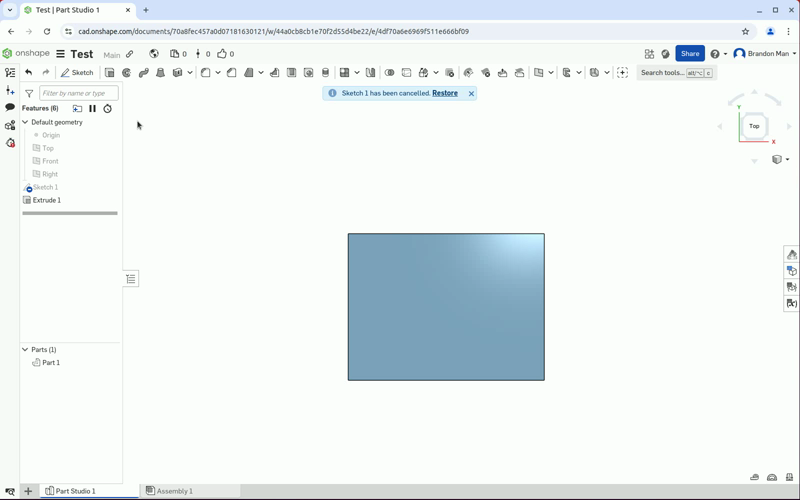
key(shift+h)
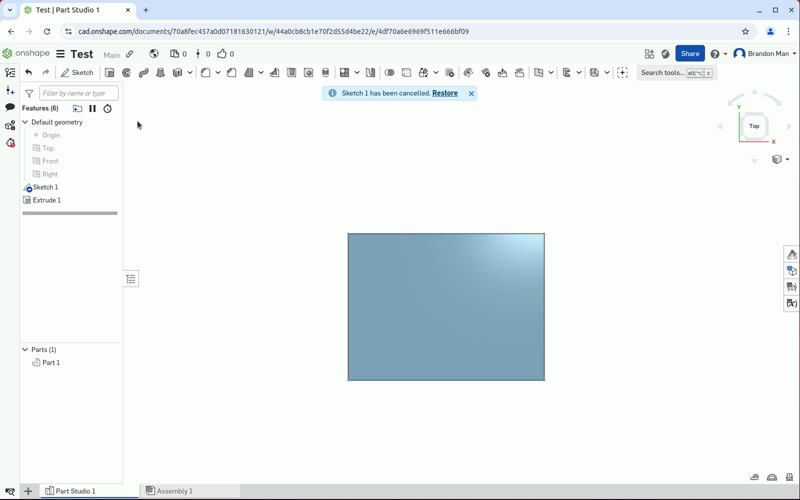
key(shift+h)
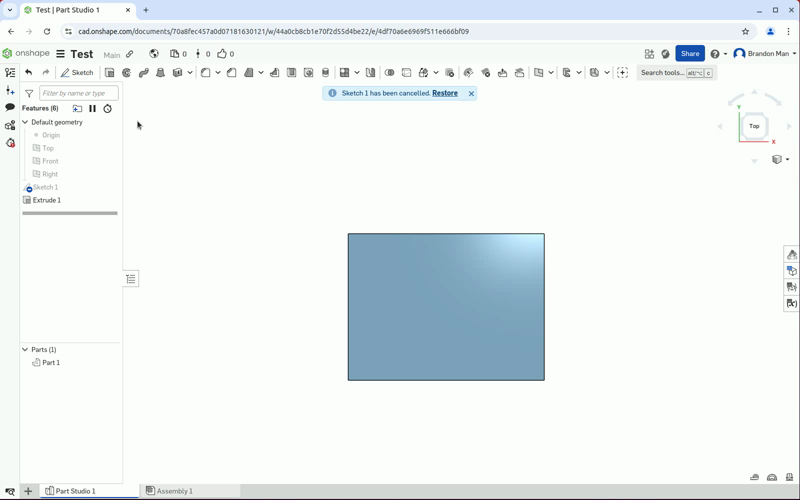
mouse_move(73, 189)
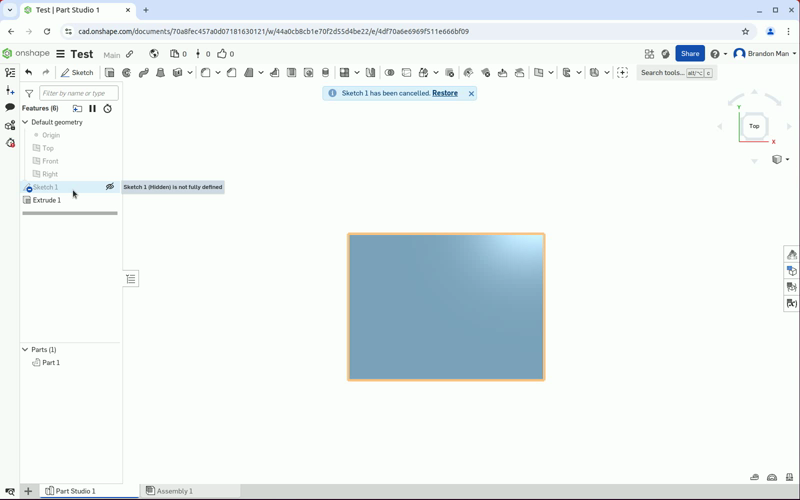
click(73, 189)
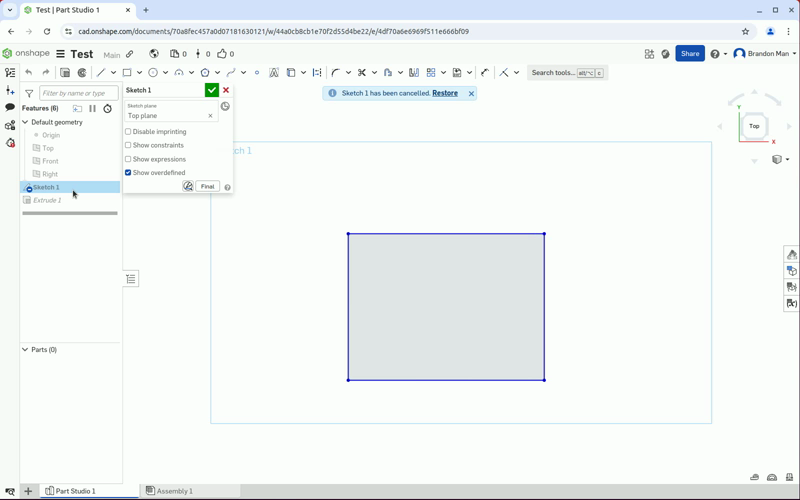
mouse_move(229, 92)
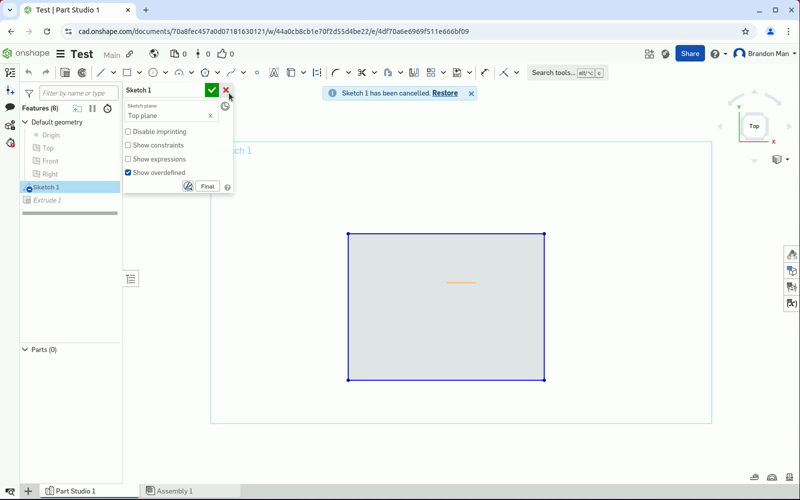
click(229, 92)
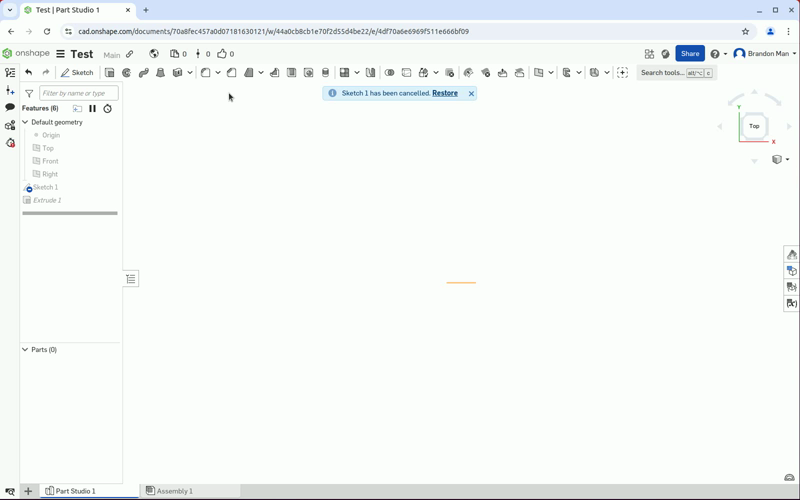
mouse_move(541, 75)
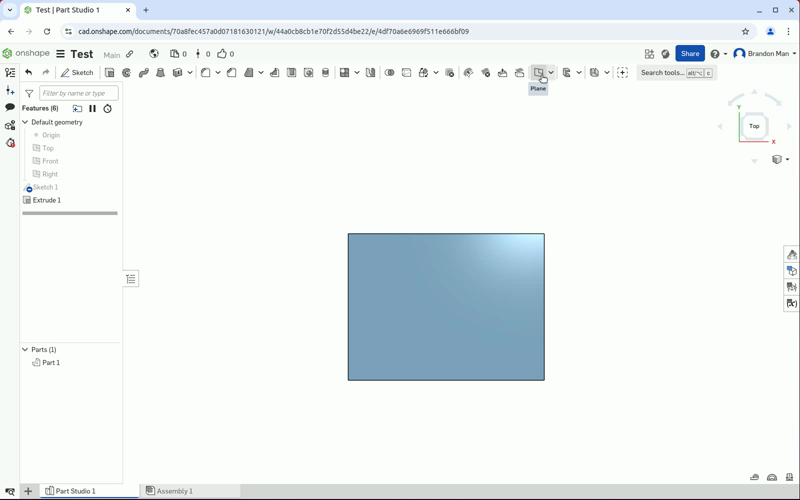
click(541, 75)
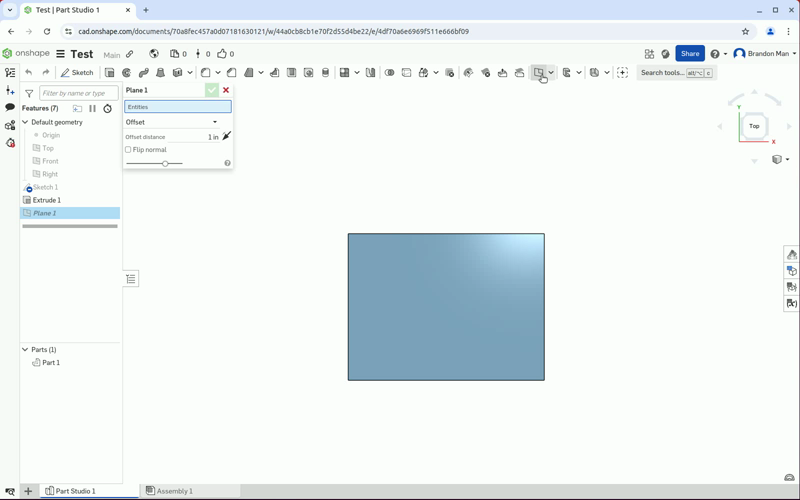
mouse_move(73, 150)
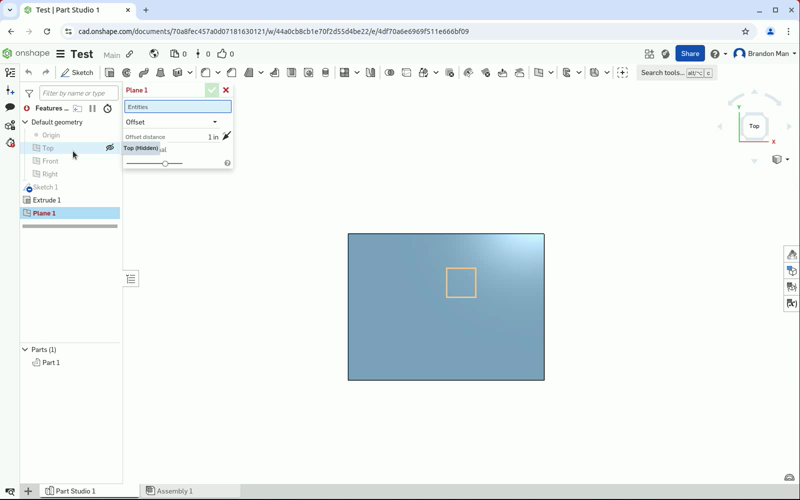
click(73, 150)
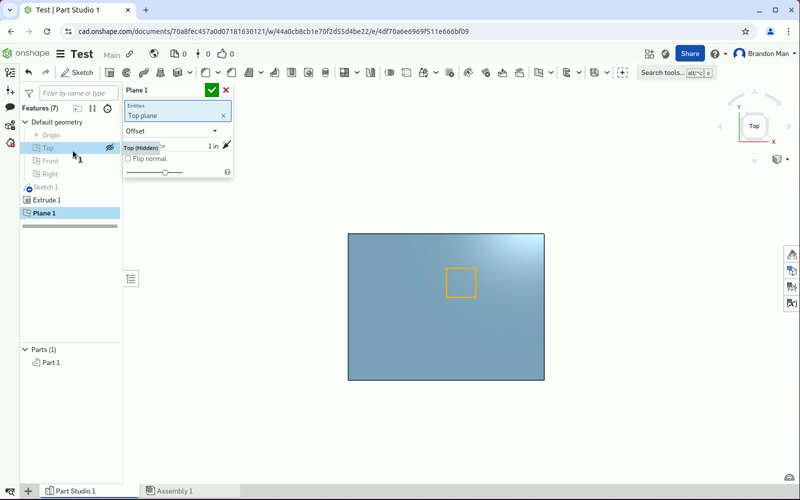
key(tab, 2)
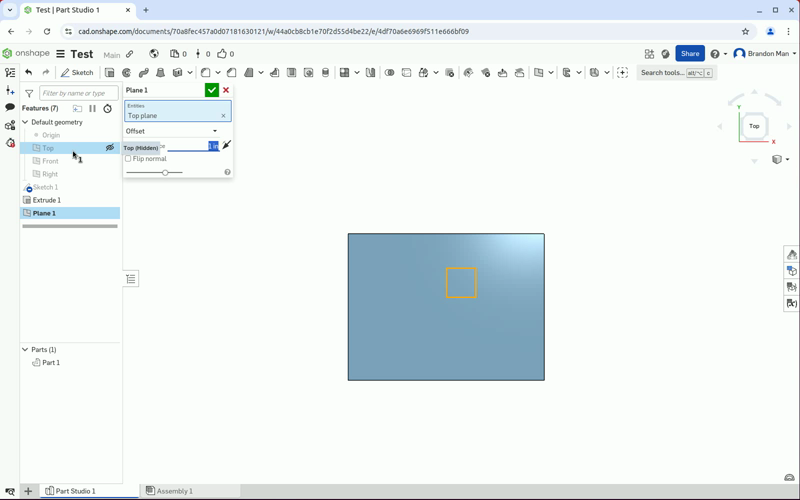
text(10.106)
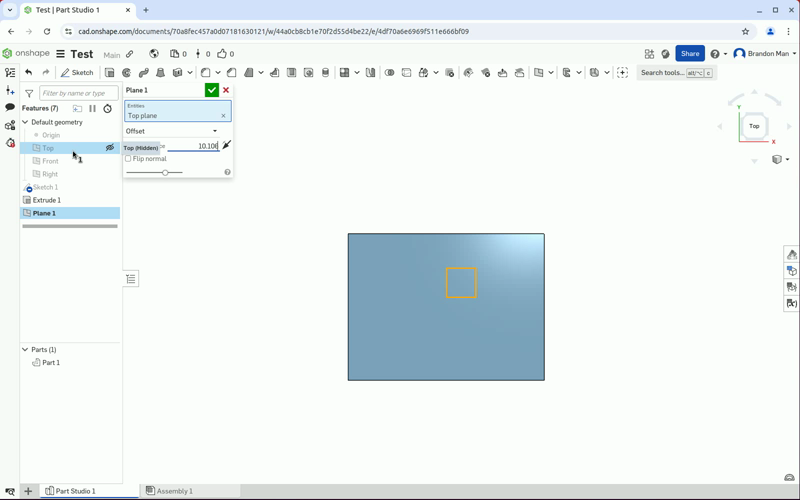
key(enter, 2)
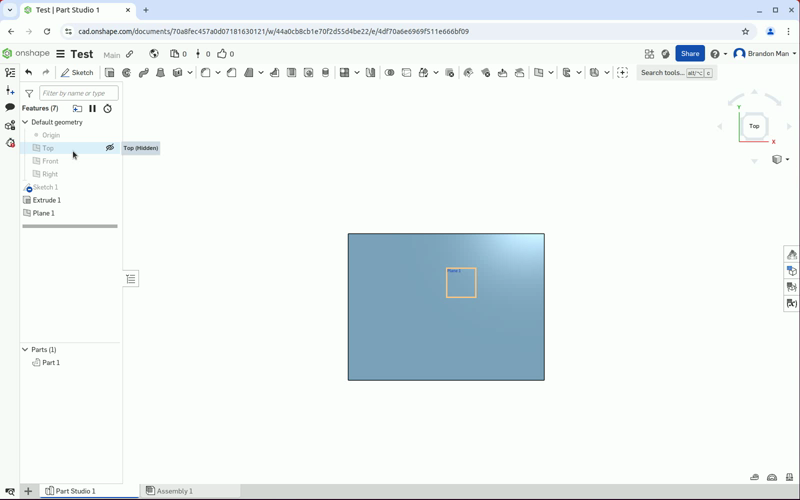
key(shift+s)
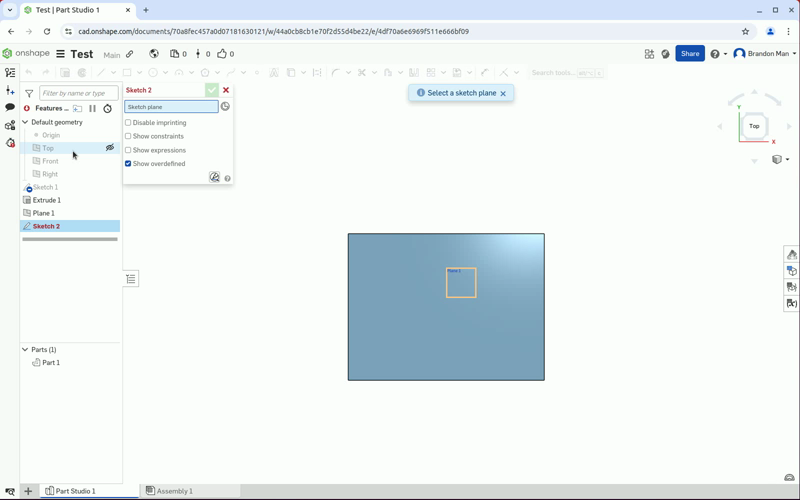
mouse_move(73, 215)
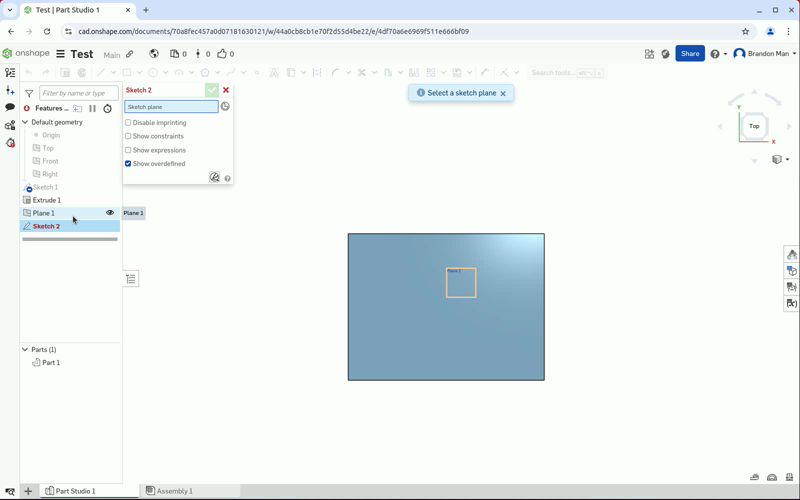
click(73, 215)
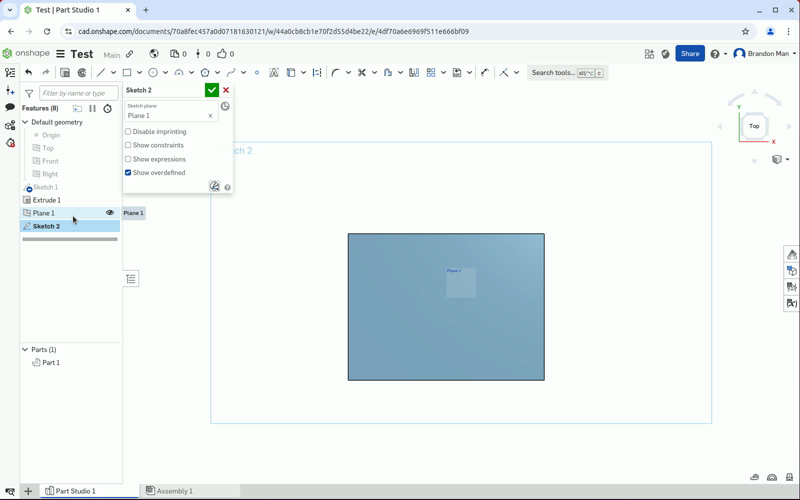
mouse_move(73, 352)
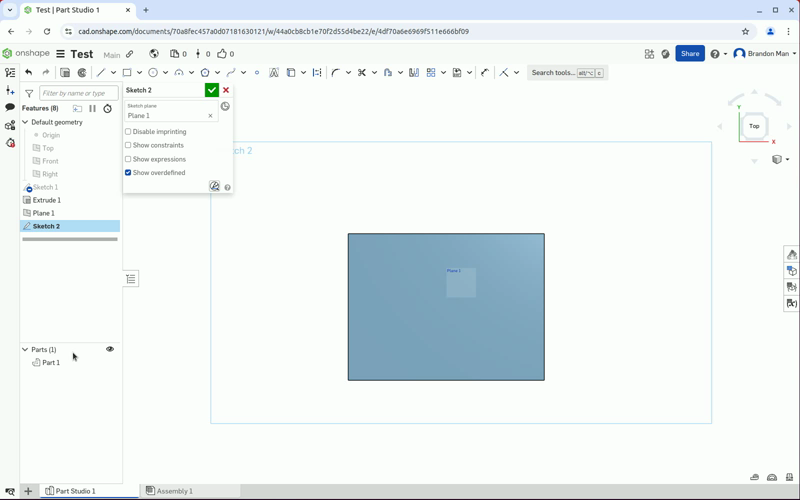
key(y)
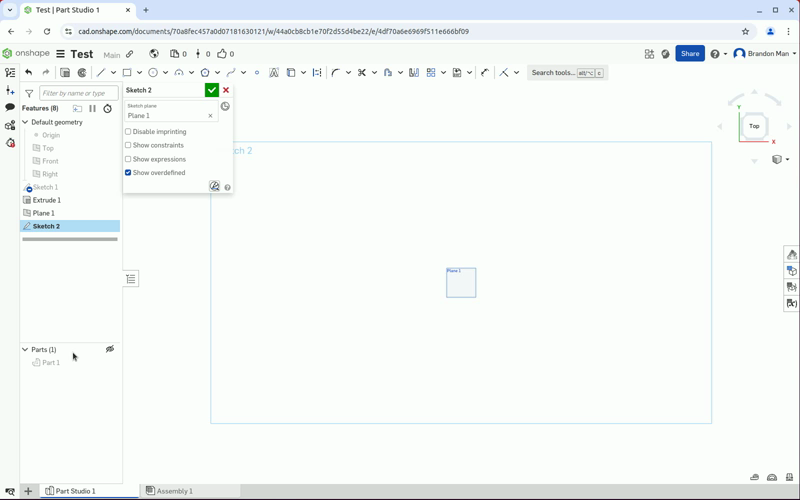
key(l)
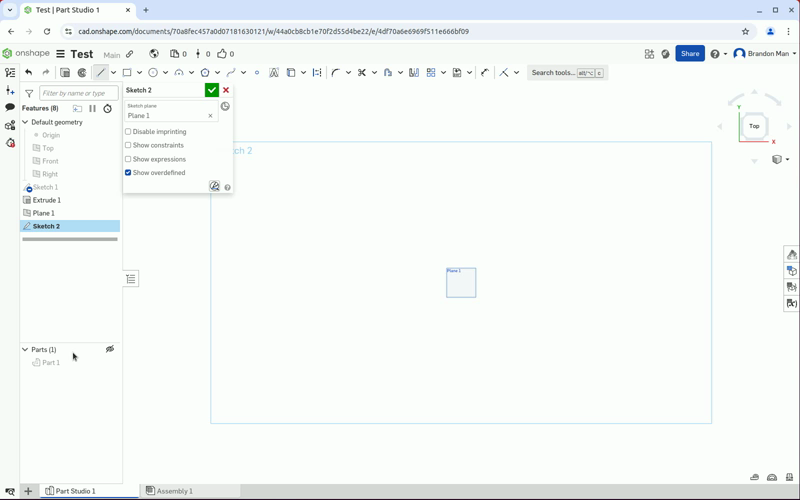
key_down(shift)
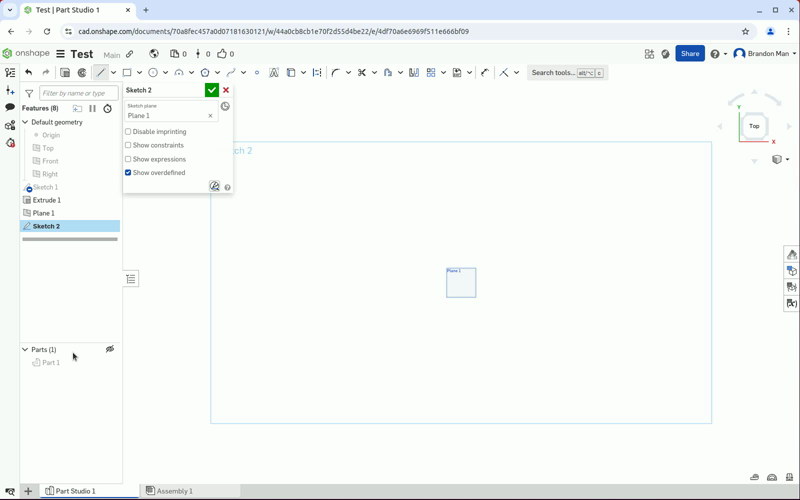
mouse_move(348, 380)
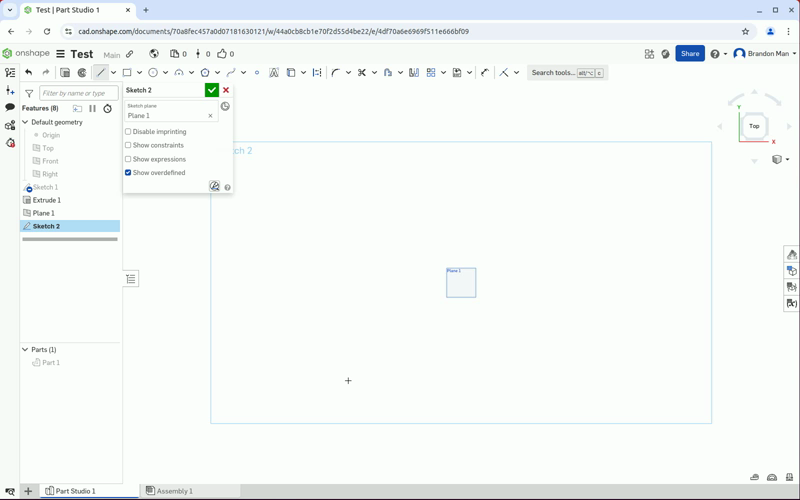
click(348, 380)
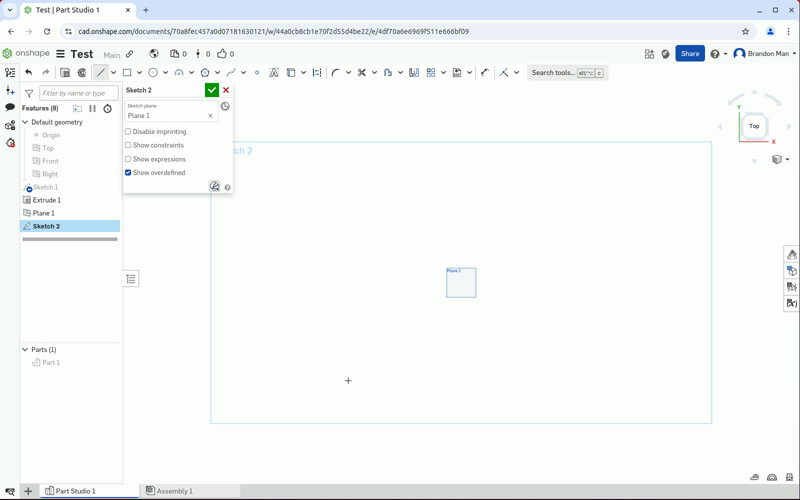
key_up(shift)
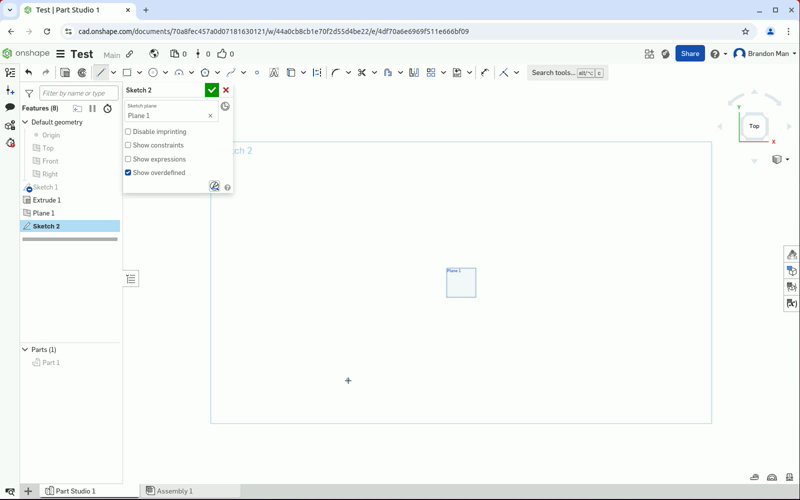
key_down(shift)
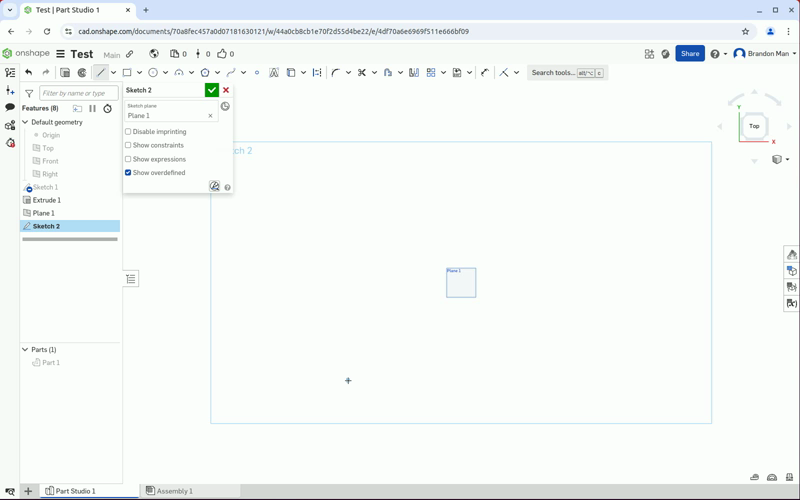
mouse_move(378, 380)
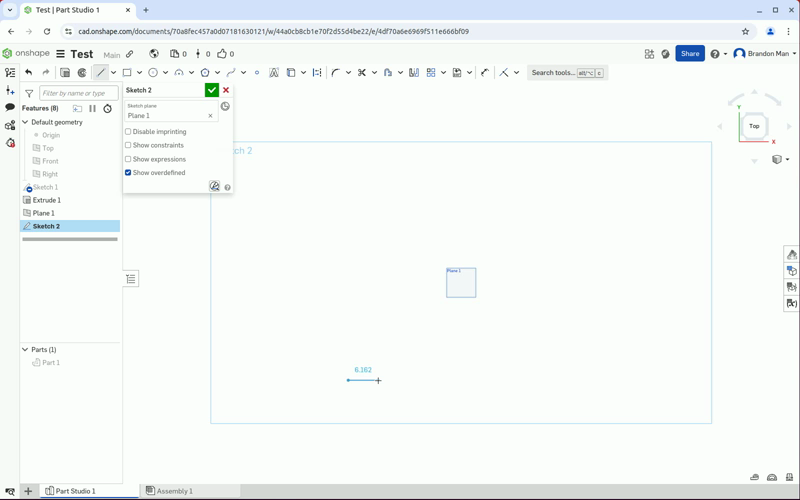
mouse_move(373, 380)
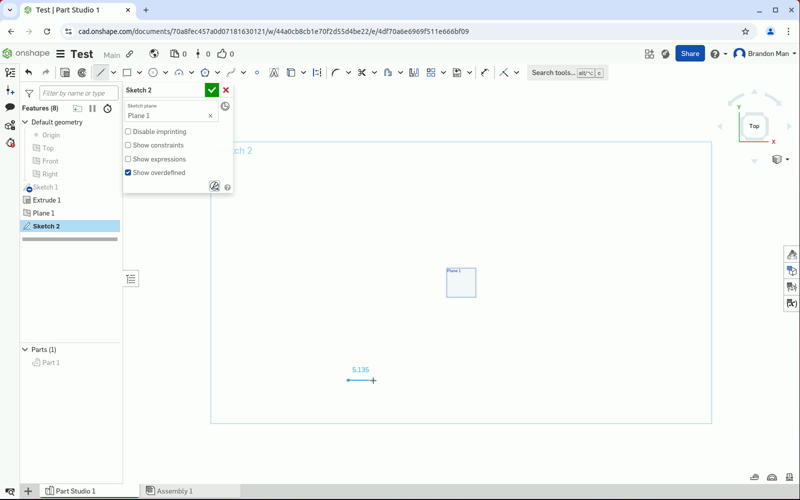
click(373, 380)
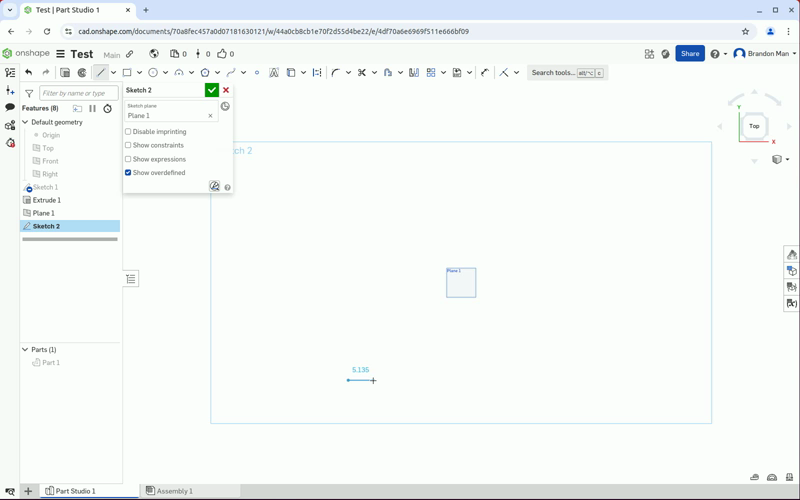
key_up(shift)
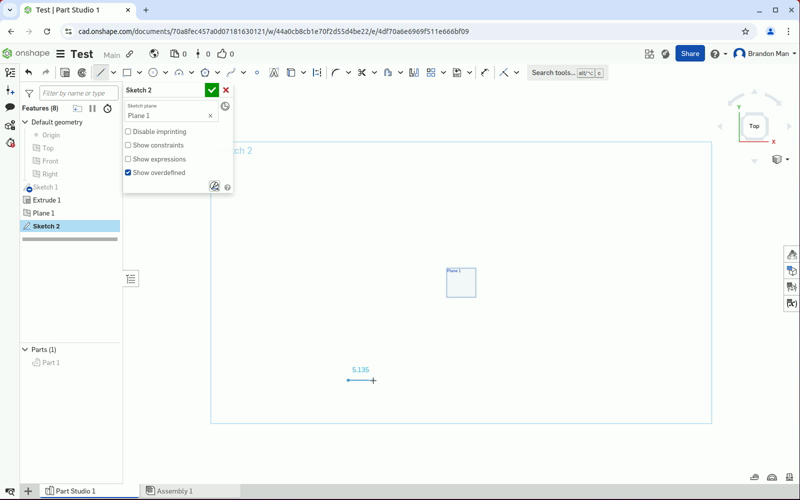
key_down(shift)
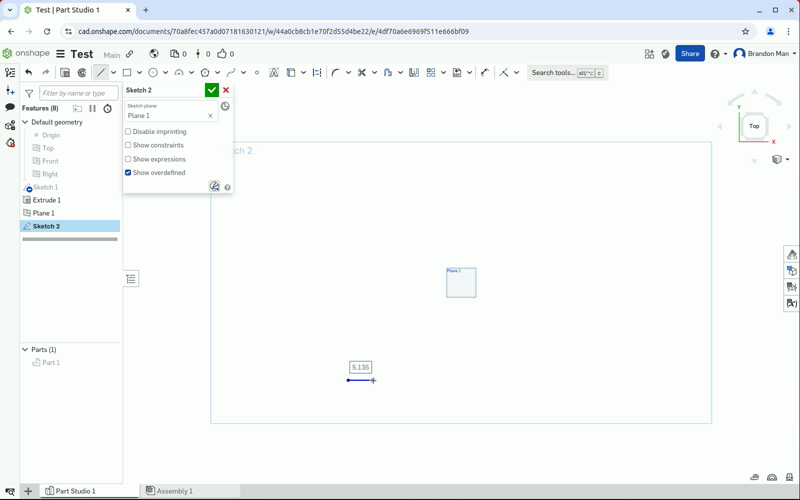
mouse_move(470, 232)
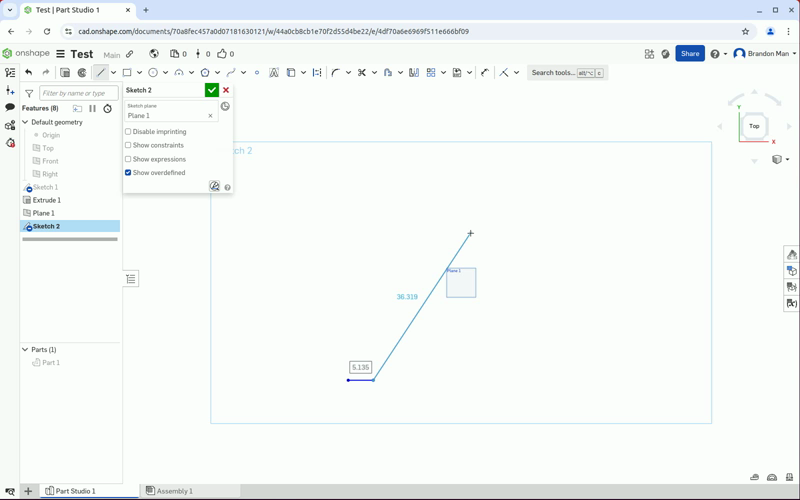
click(470, 232)
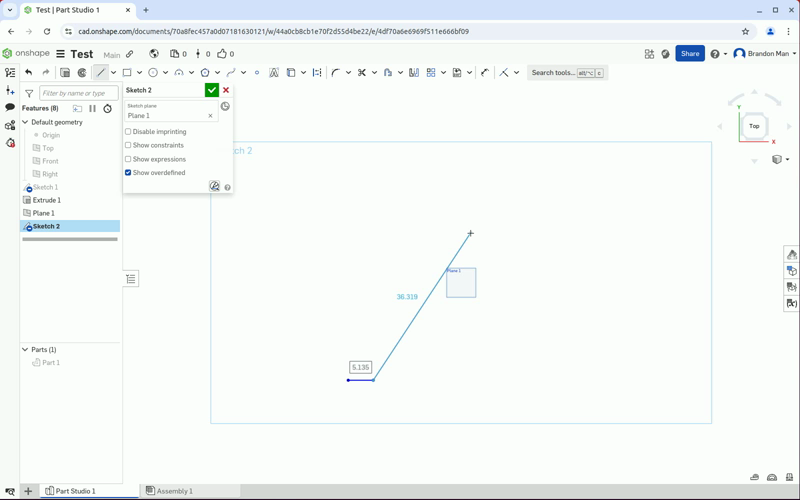
key_up(shift)
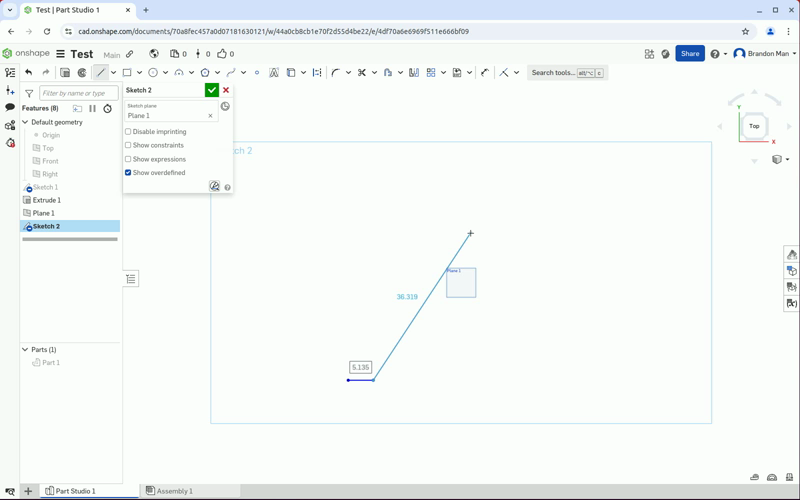
key_down(shift)
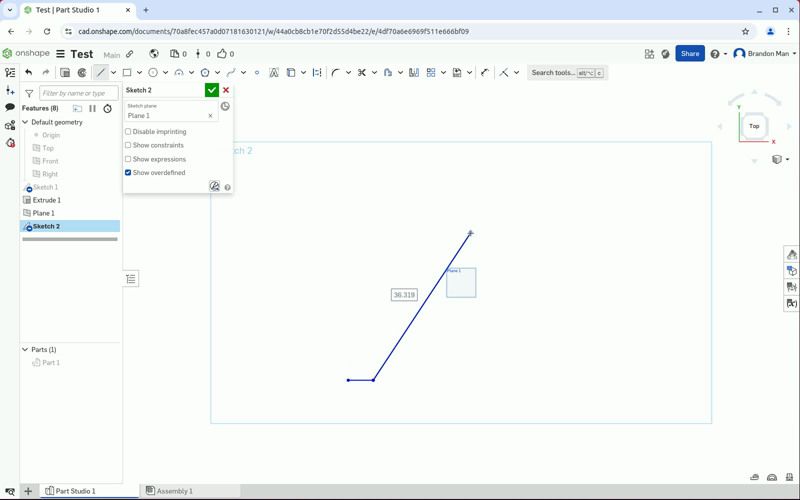
mouse_move(348, 232)
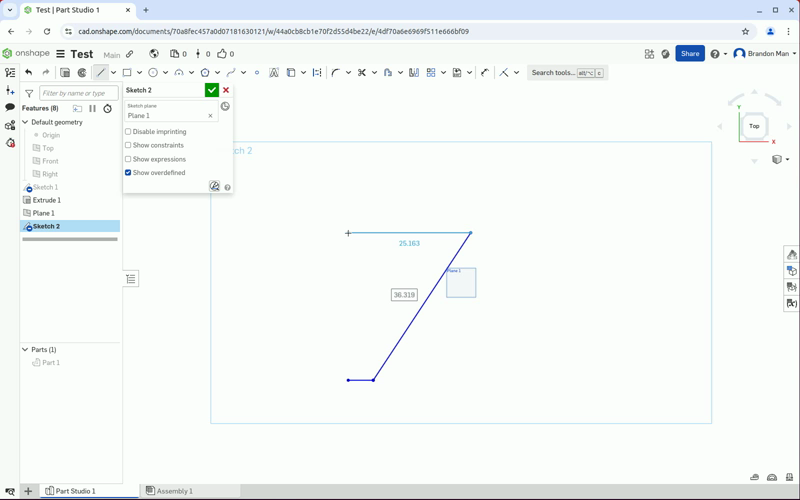
click(348, 232)
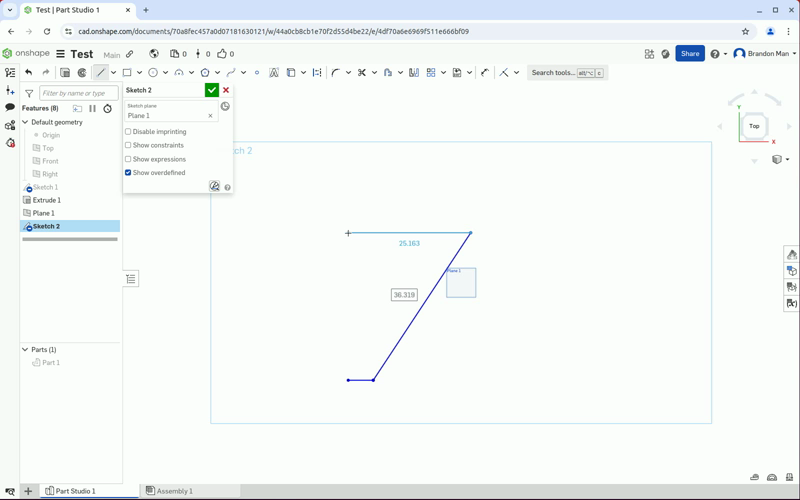
key_up(shift)
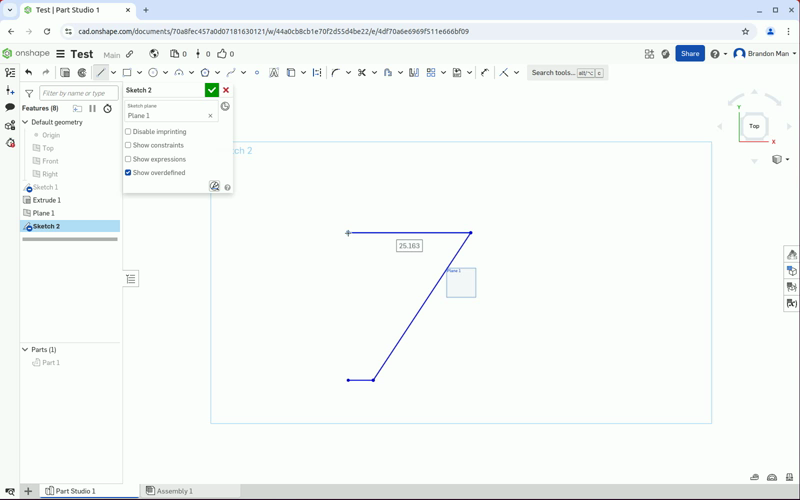
key_down(shift)
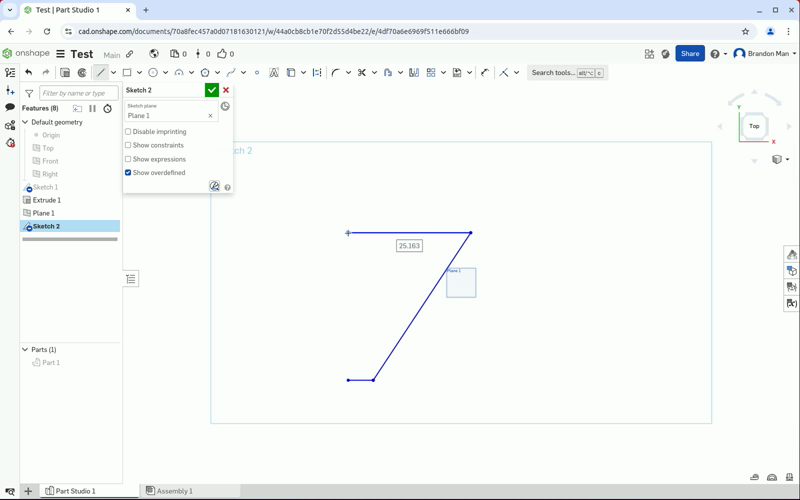
mouse_move(348, 380)
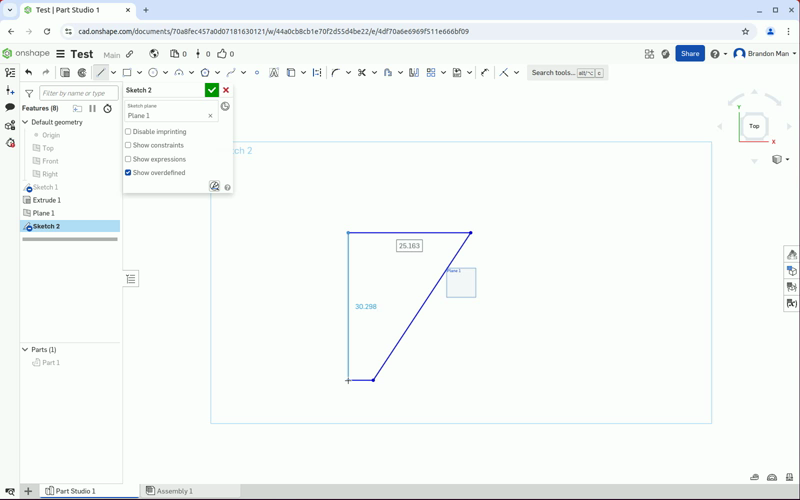
key_up(shift)
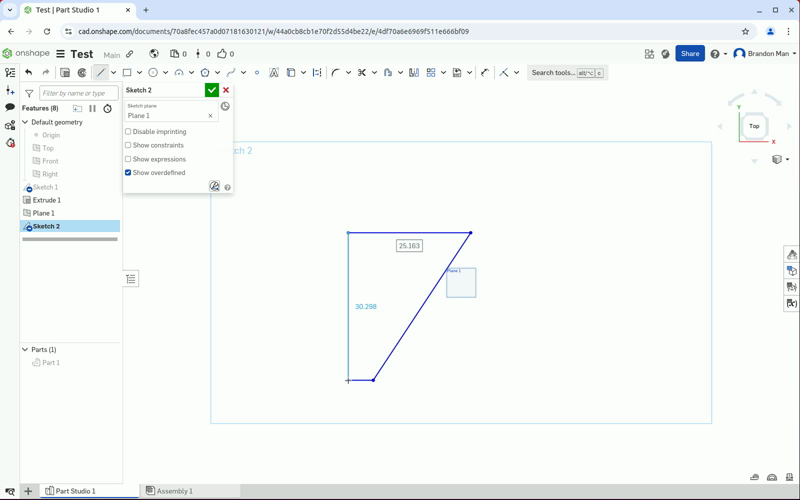
click(348, 380)
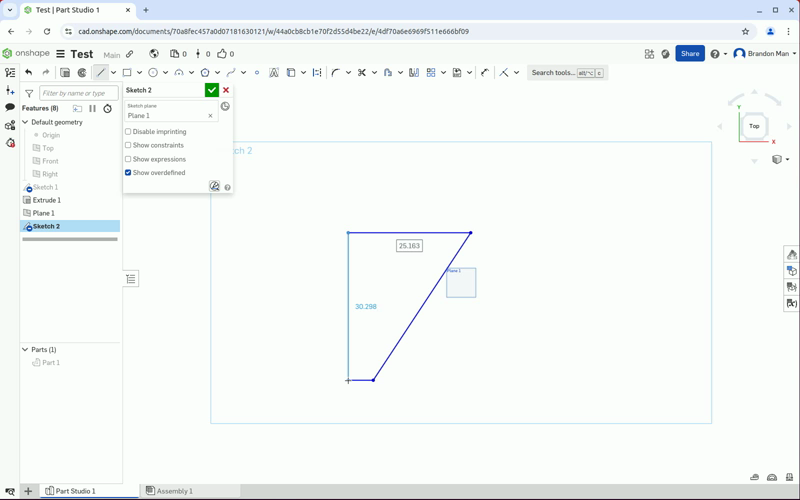
key(esc)
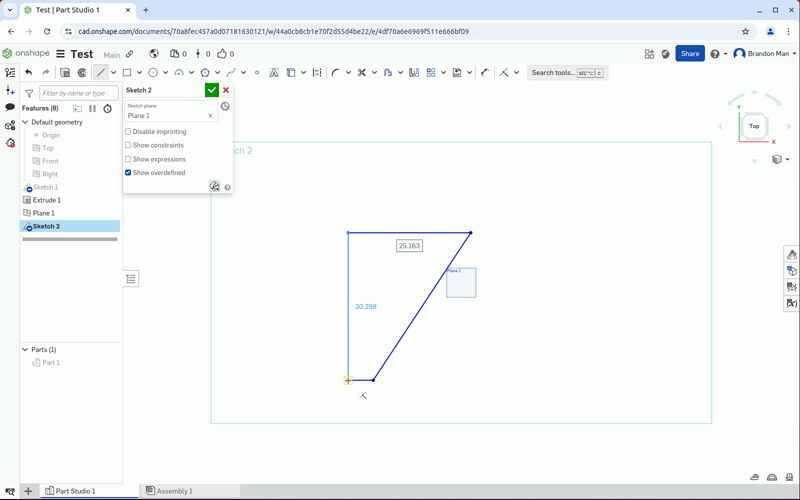
mouse_move(399, 301)
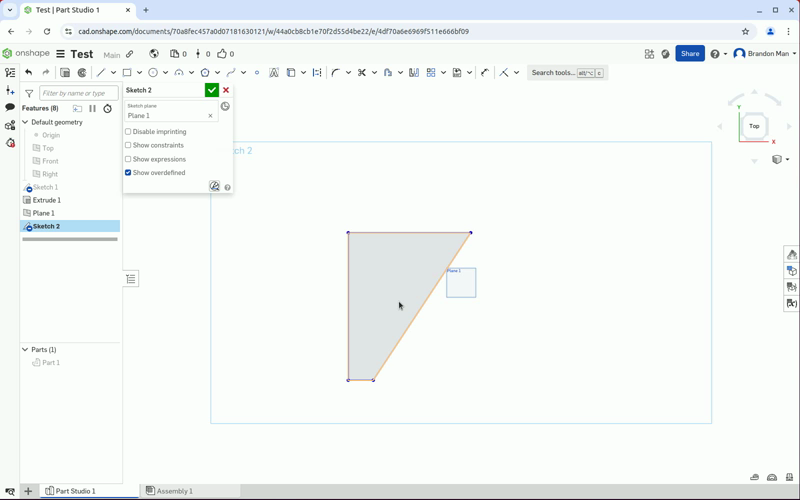
click(399, 301)
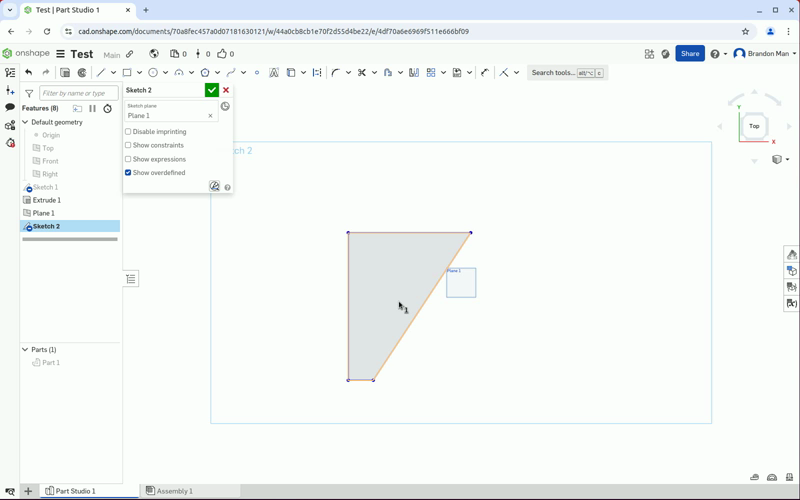
mouse_move(73, 352)
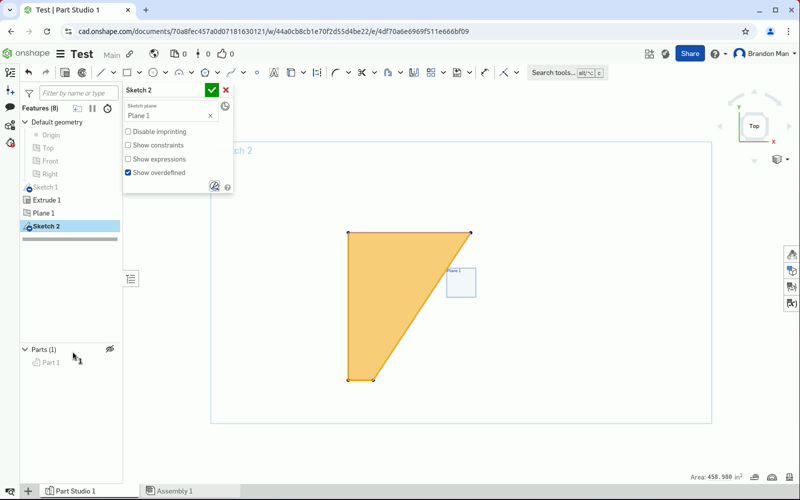
key(shift+y)
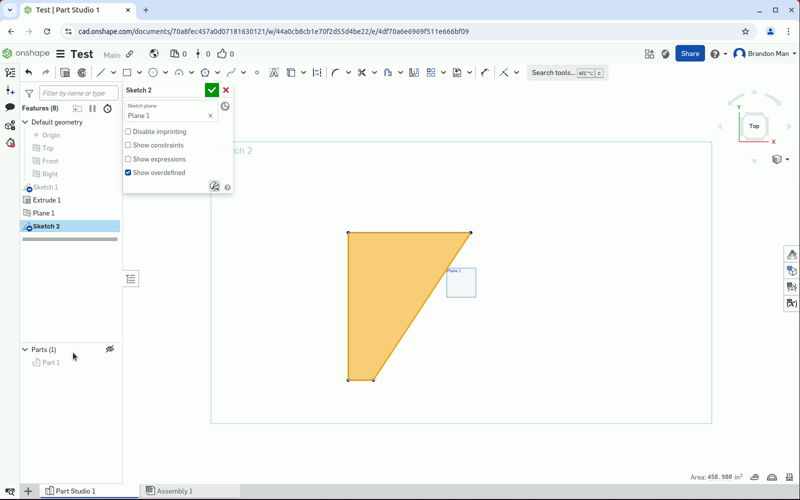
key(shift+e)
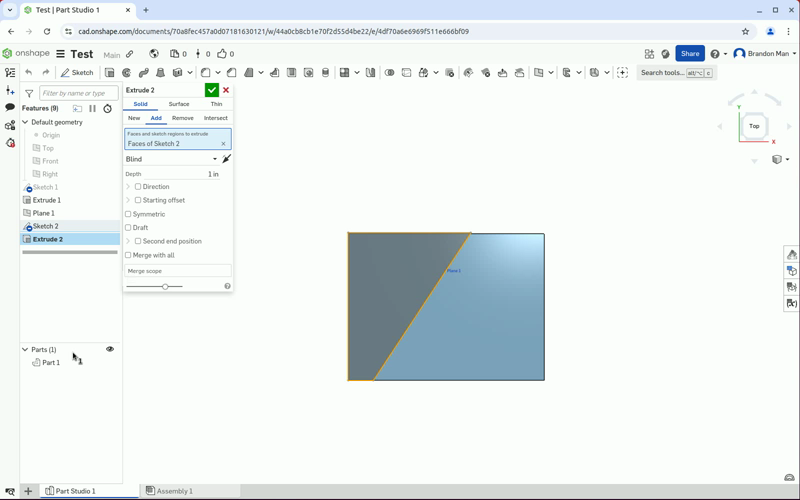
mouse_move(143, 106)
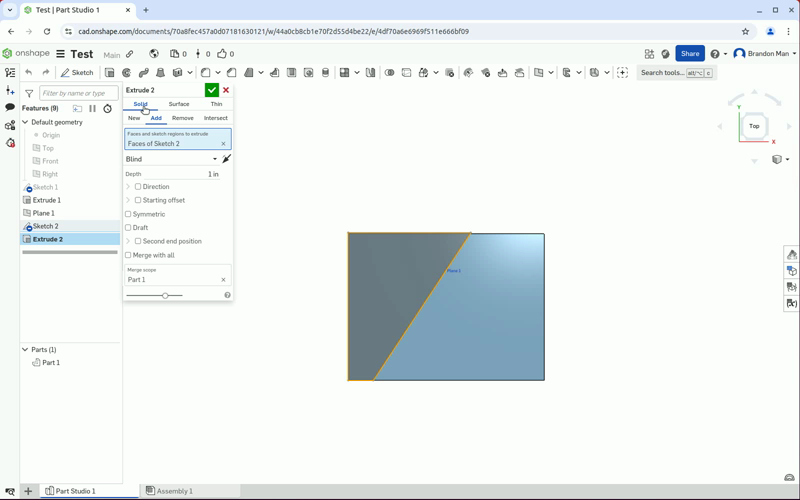
click(143, 106)
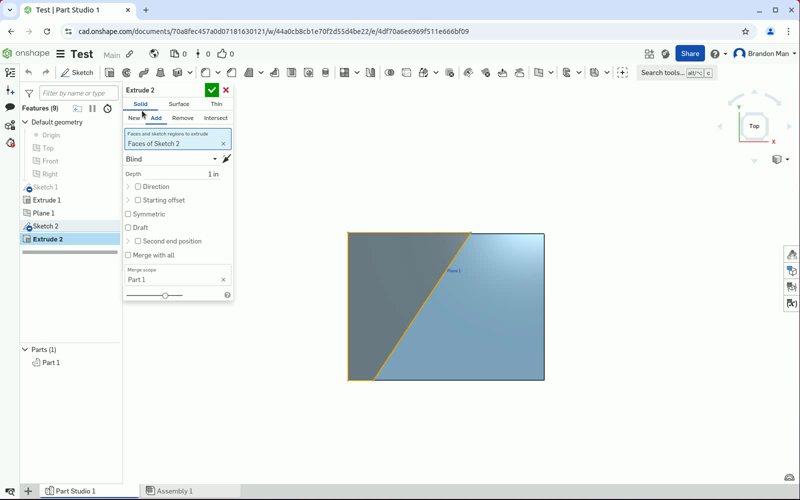
mouse_move(137, 120)
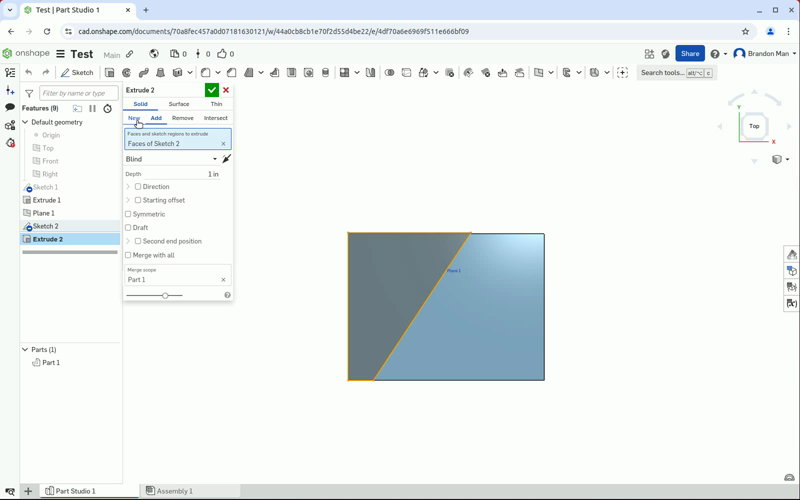
click(137, 120)
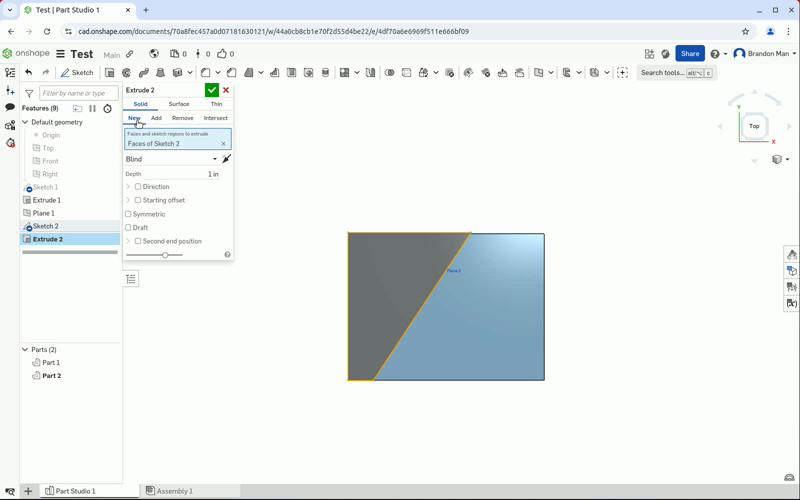
key(tab, 4)
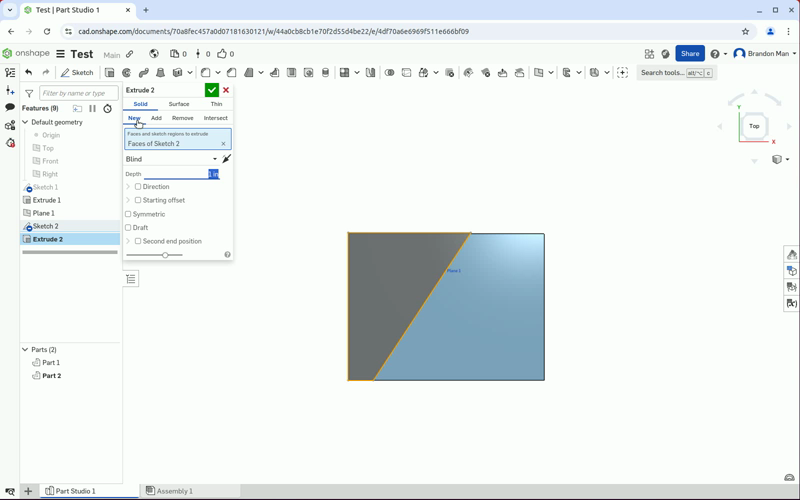
text(10.11)
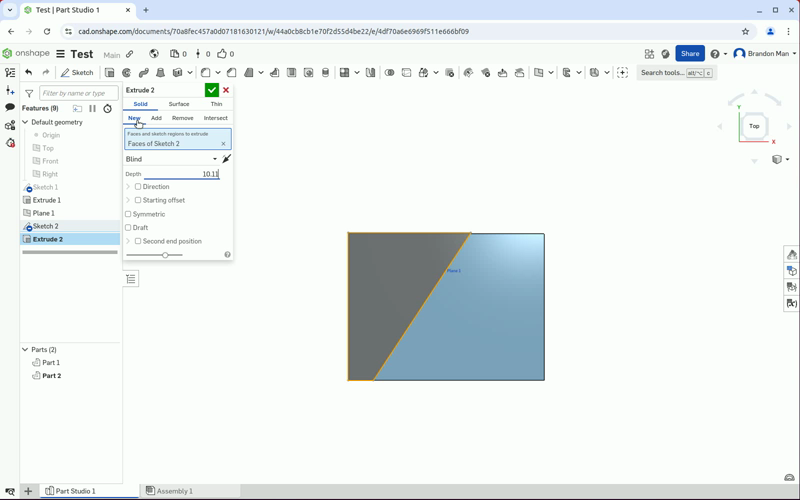
key(enter)
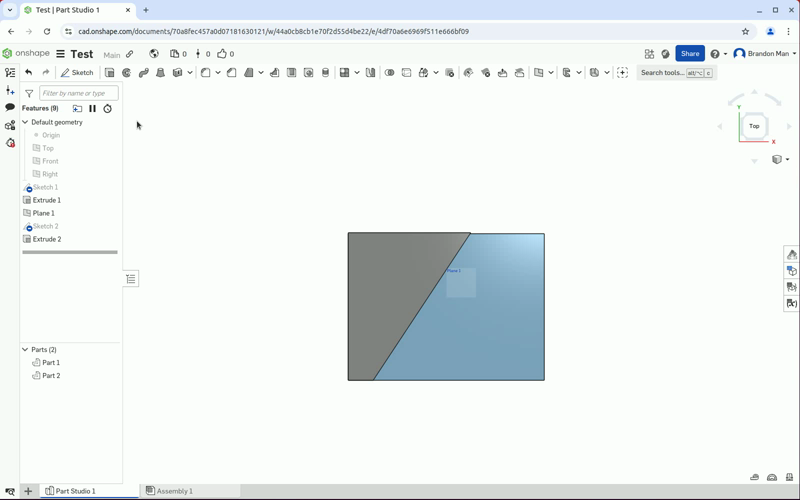
key(shift+h)
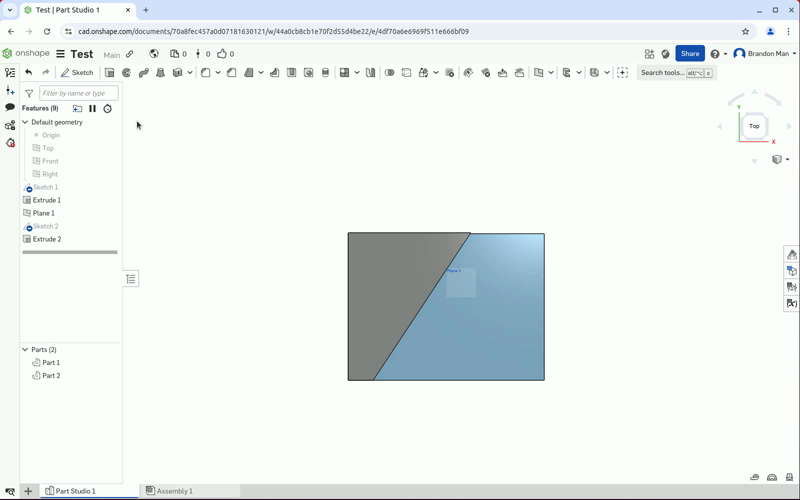
key(shift+h)
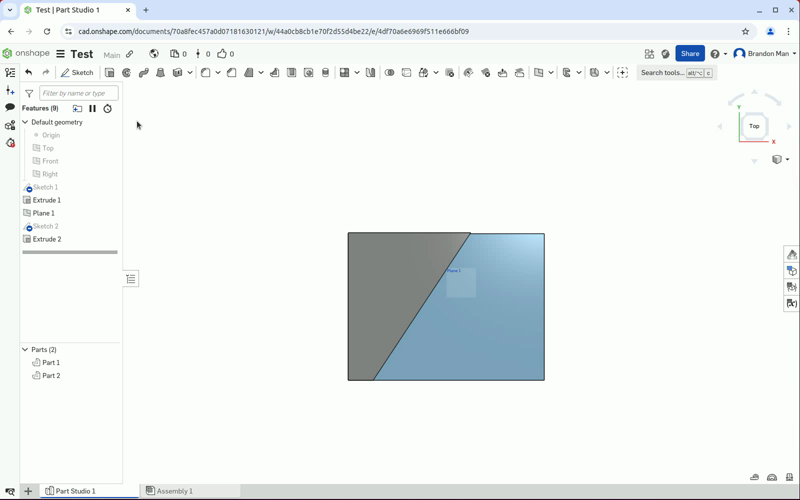
mouse_move(73, 189)
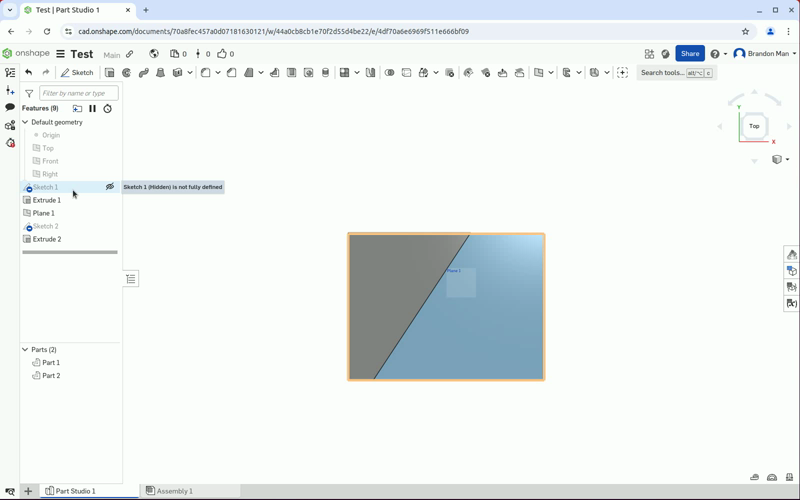
click(73, 189)
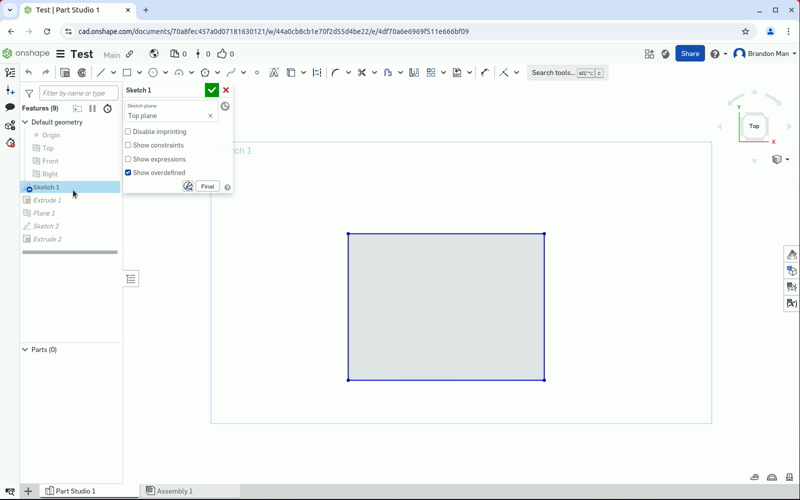
mouse_move(229, 92)
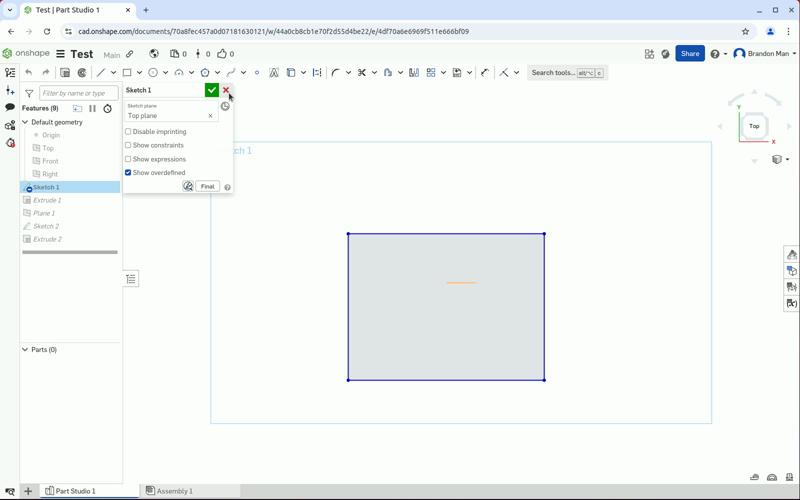
click(229, 92)
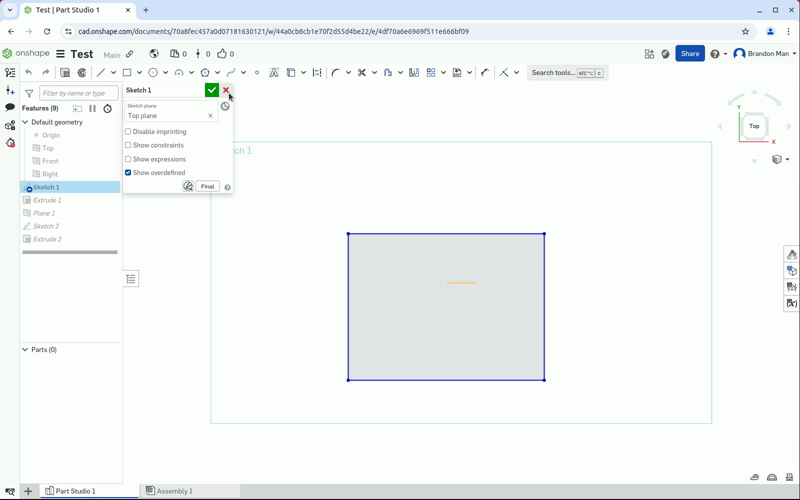
key(shift+s)
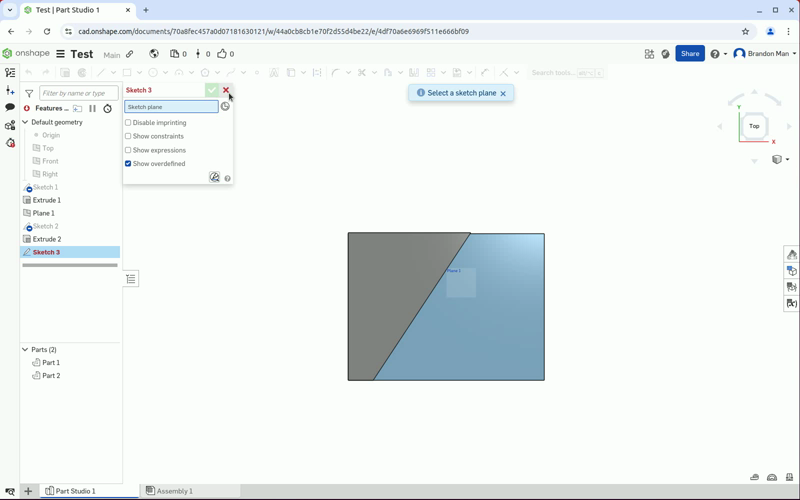
mouse_move(73, 215)
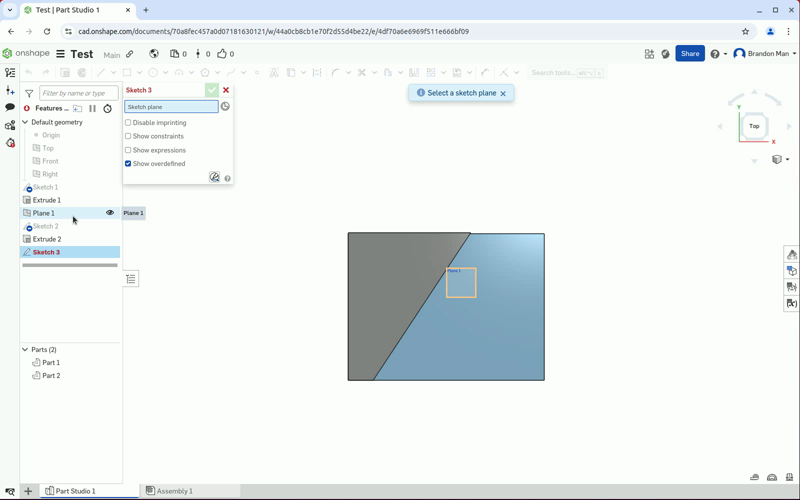
click(73, 215)
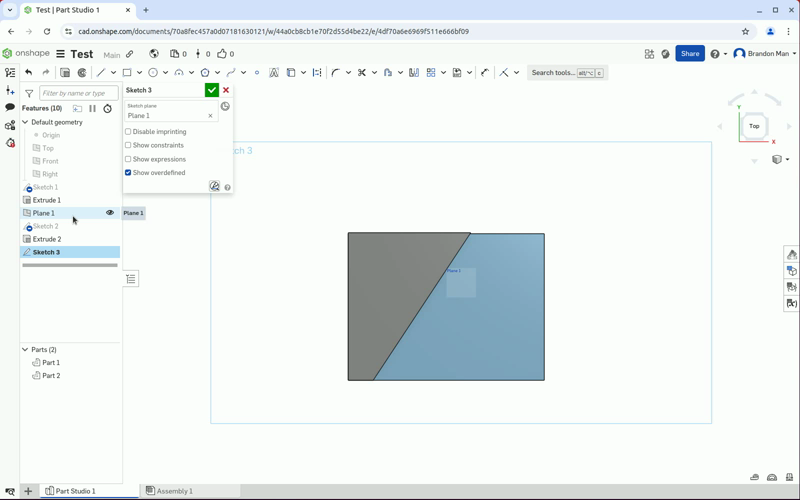
mouse_move(73, 352)
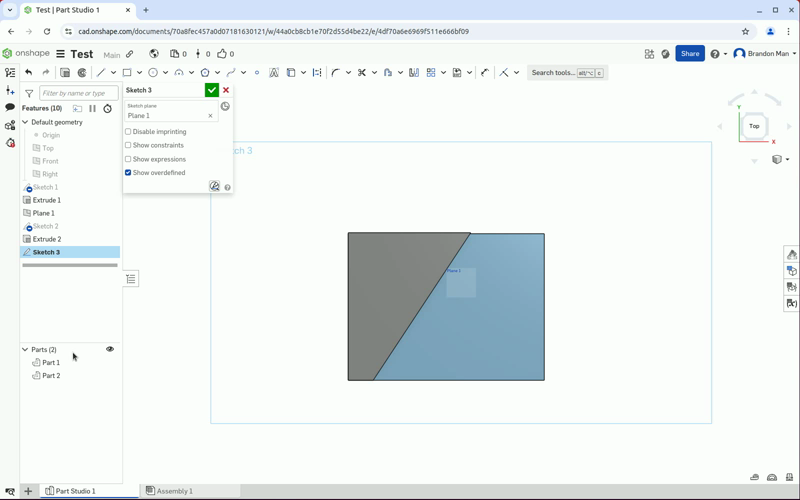
key(y)
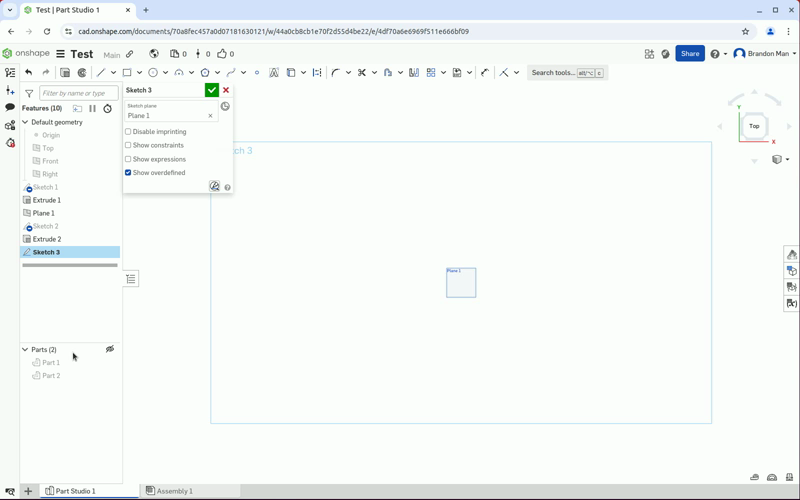
key(l)
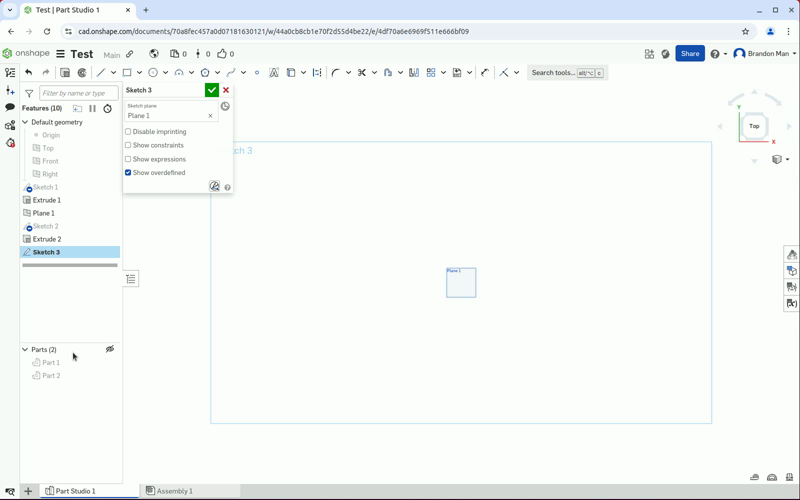
key_down(shift)
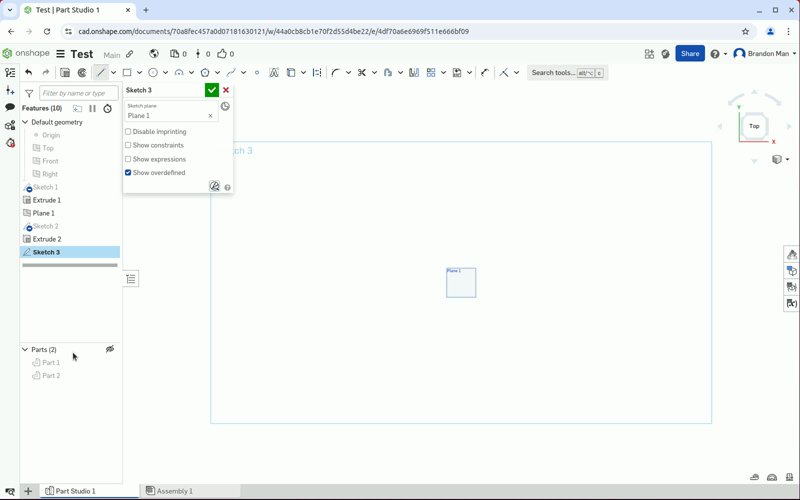
mouse_move(495, 380)
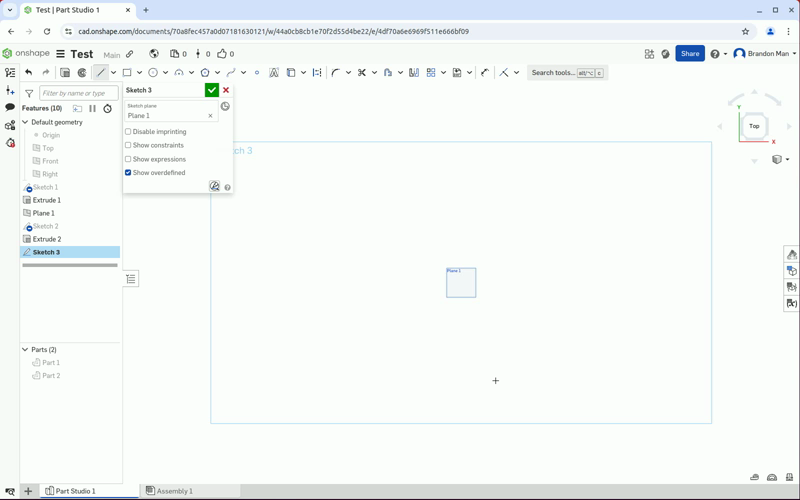
click(495, 380)
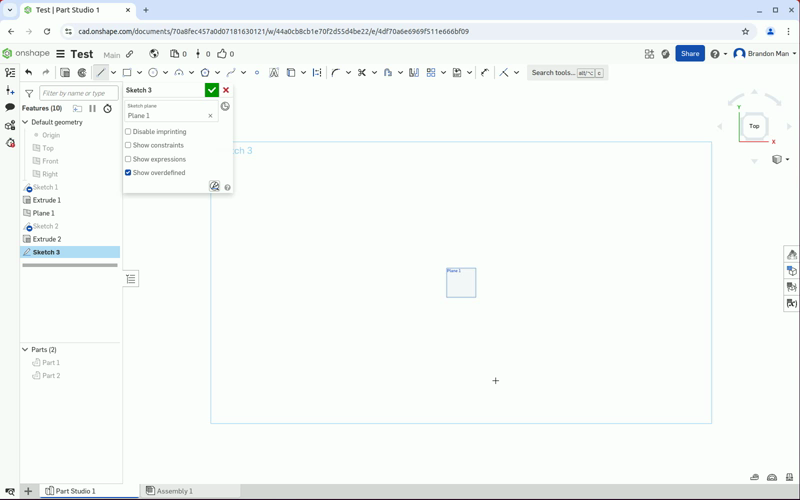
key_up(shift)
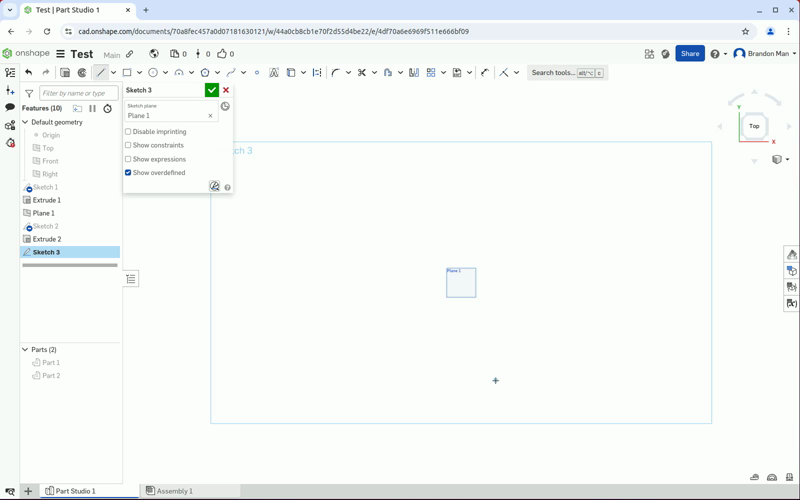
key_down(shift)
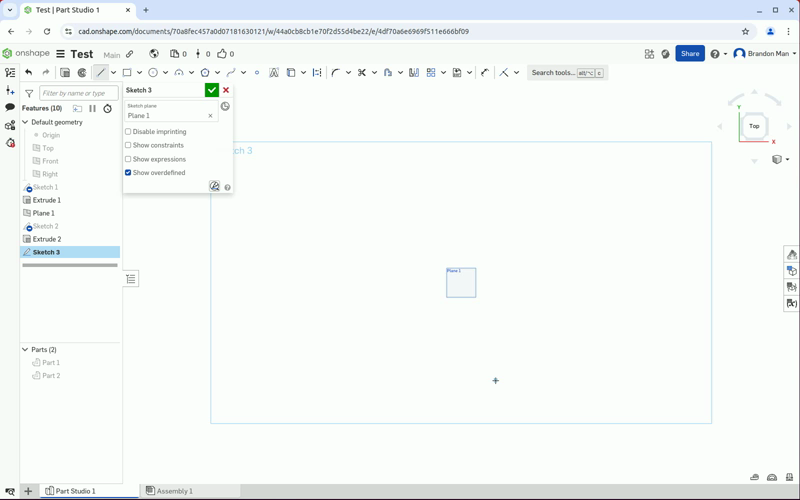
mouse_move(525, 380)
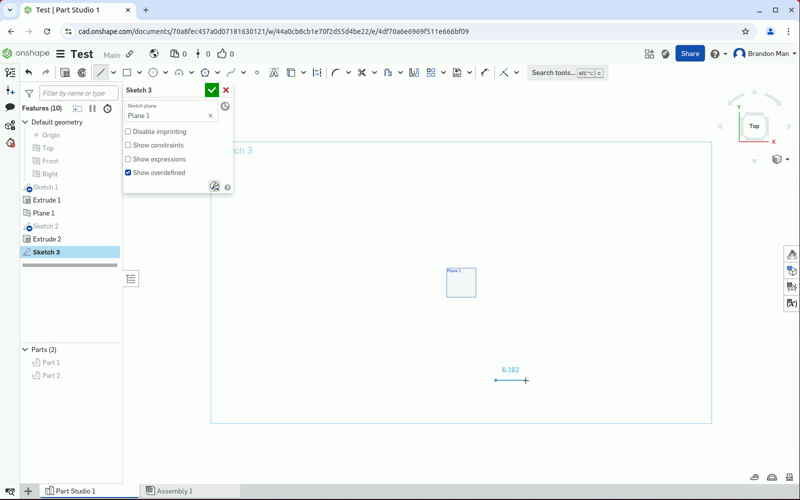
mouse_move(545, 380)
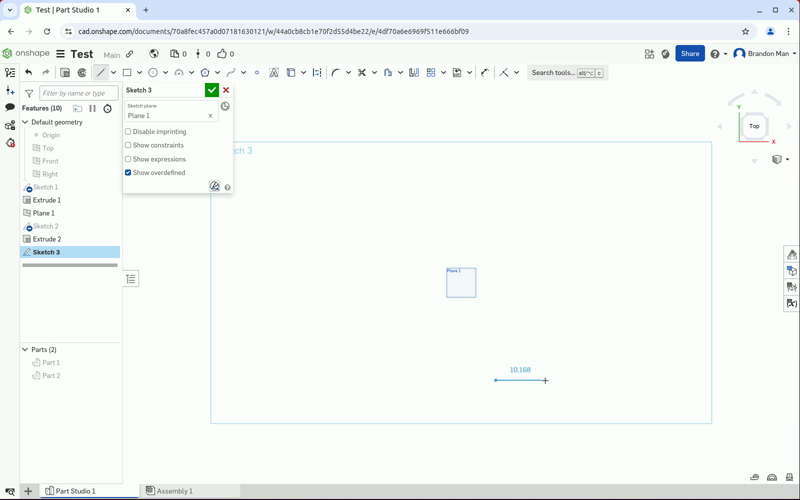
click(545, 380)
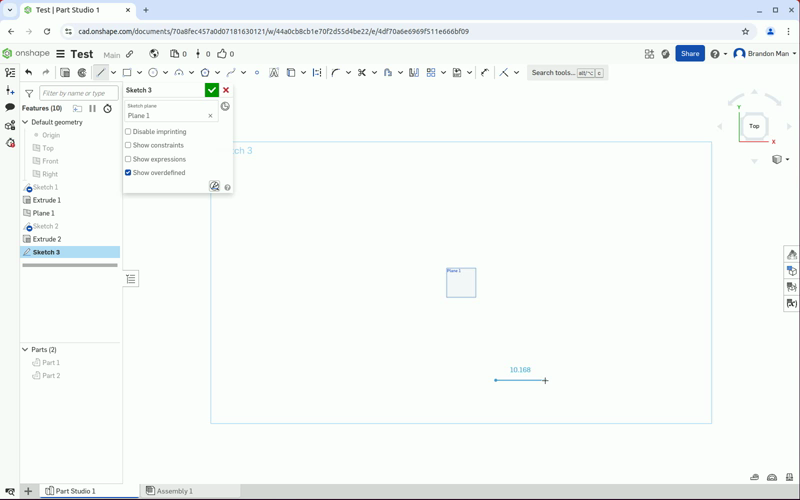
key_up(shift)
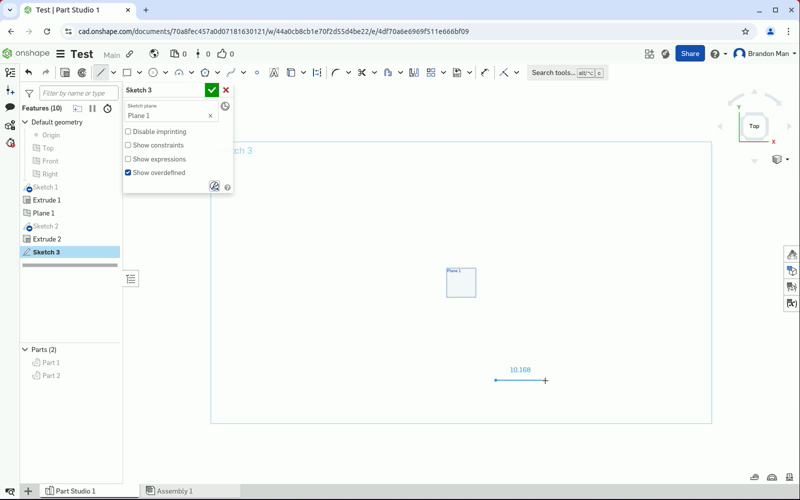
key_down(shift)
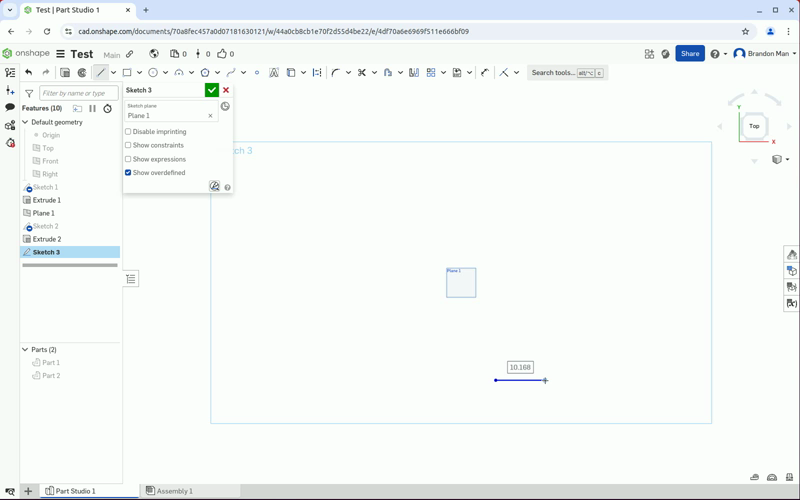
mouse_move(545, 306)
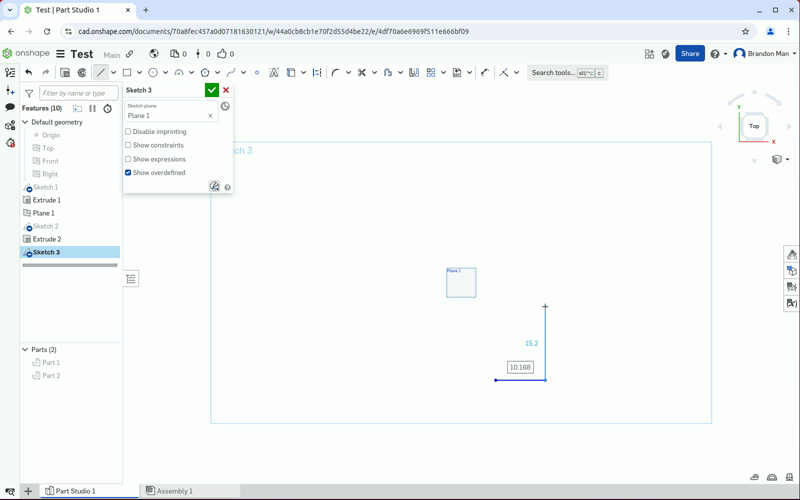
click(545, 306)
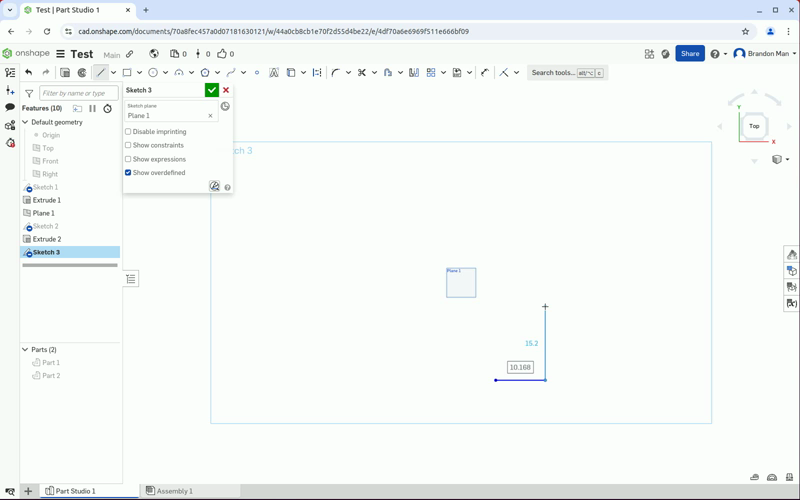
key_up(shift)
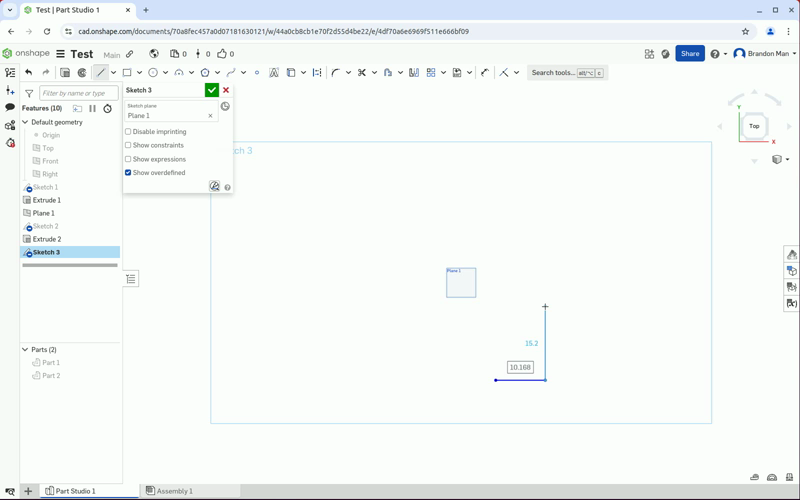
key_down(shift)
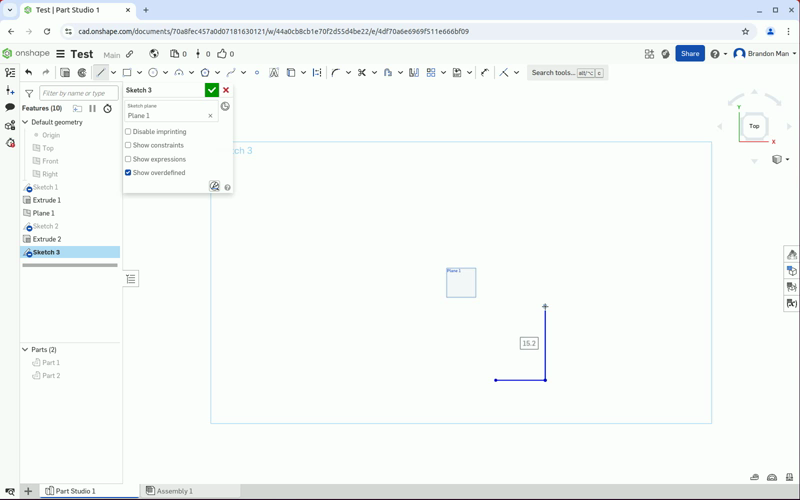
mouse_move(495, 380)
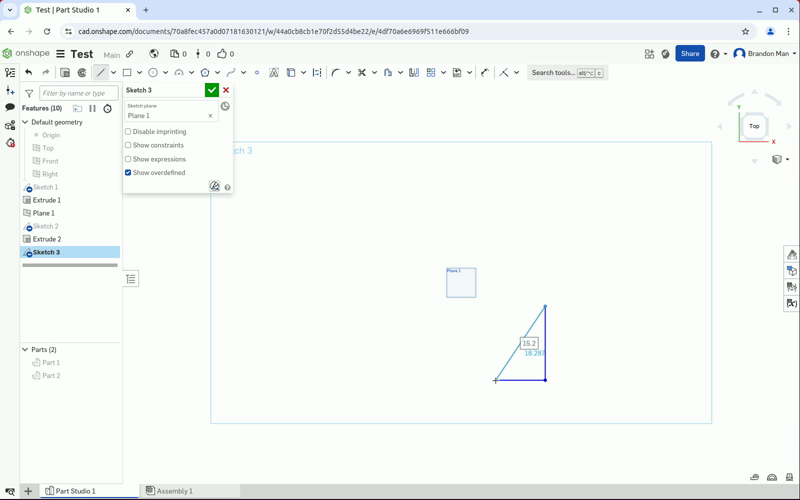
key_up(shift)
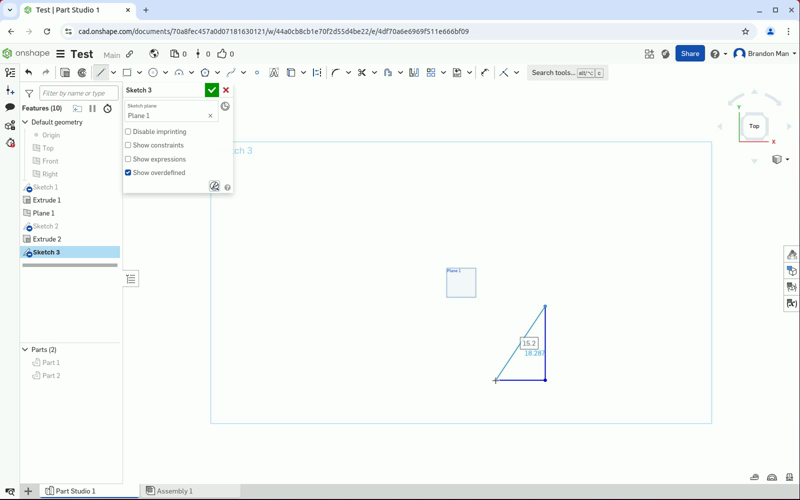
click(495, 380)
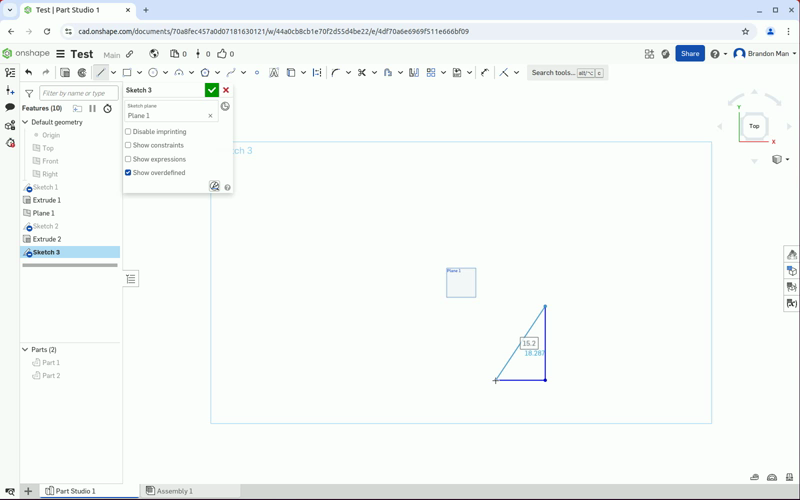
key(esc)
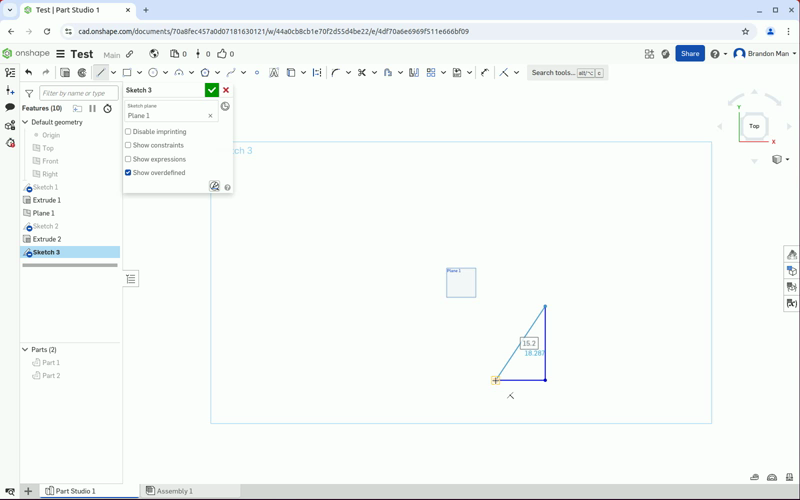
mouse_move(536, 358)
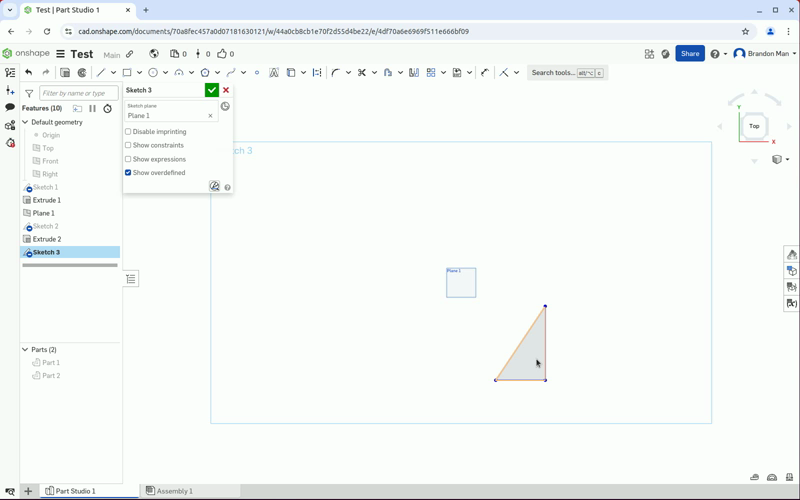
click(536, 358)
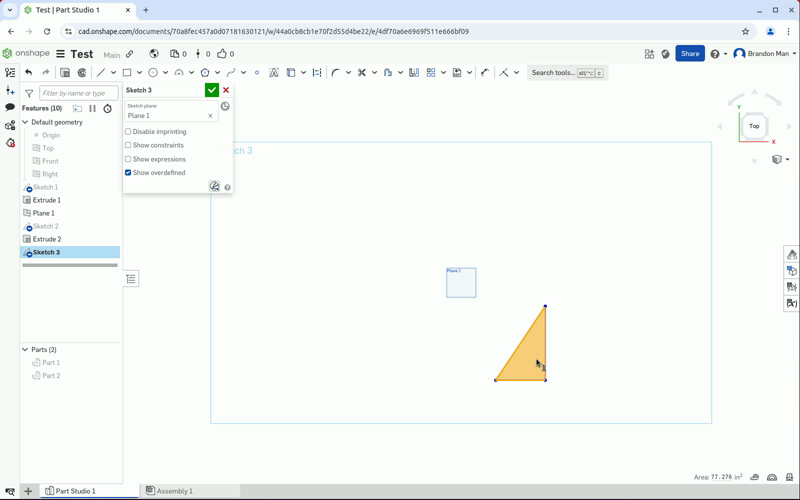
mouse_move(73, 352)
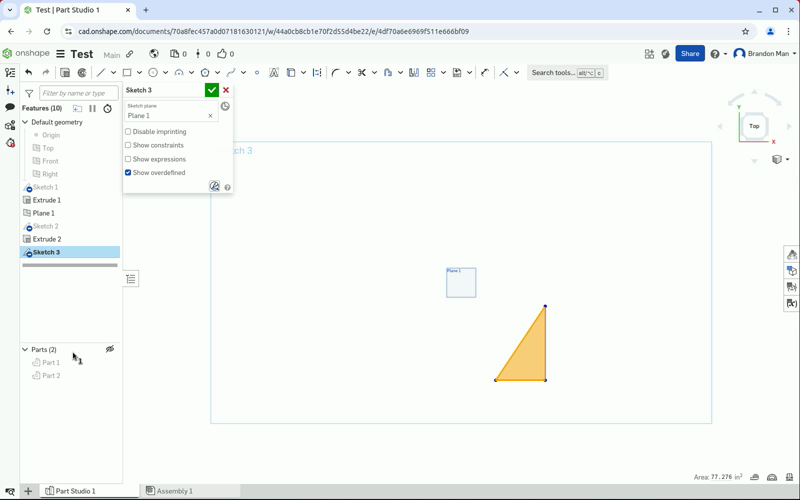
key(shift+y)
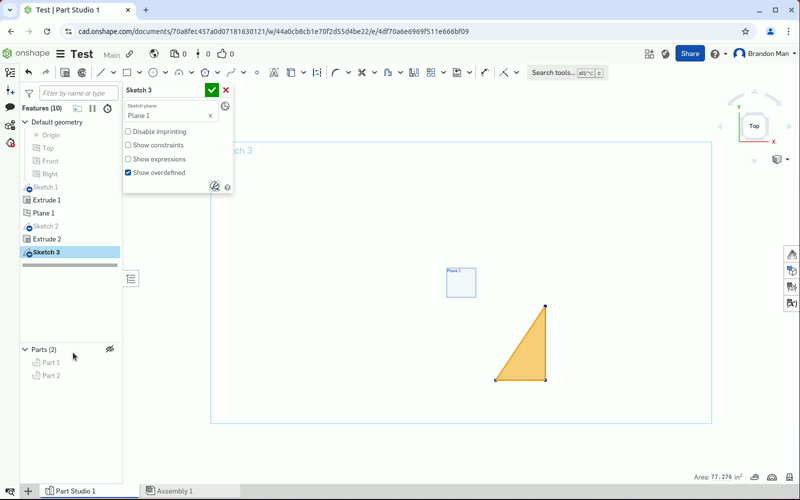
key(shift+e)
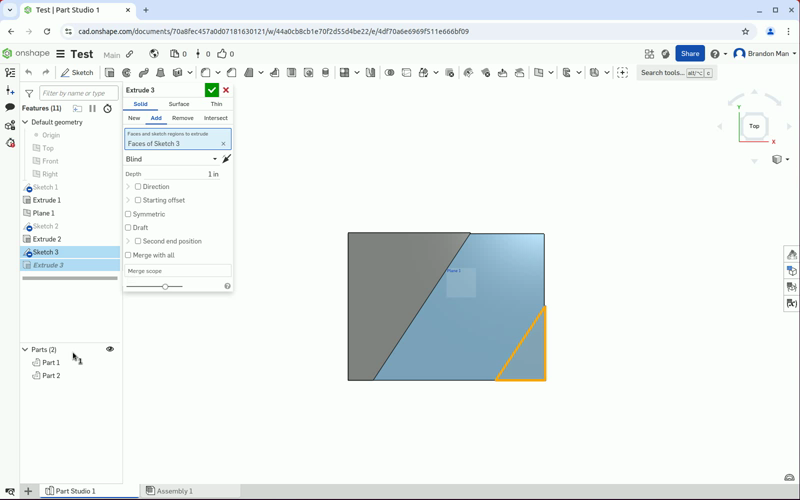
mouse_move(143, 106)
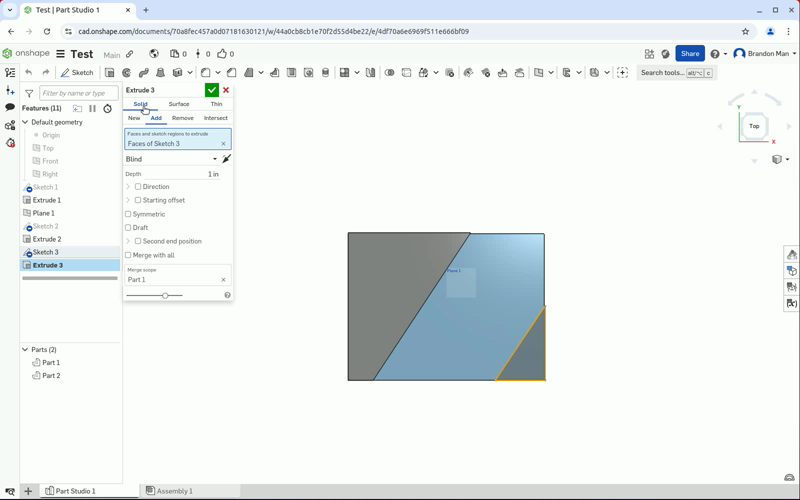
click(143, 106)
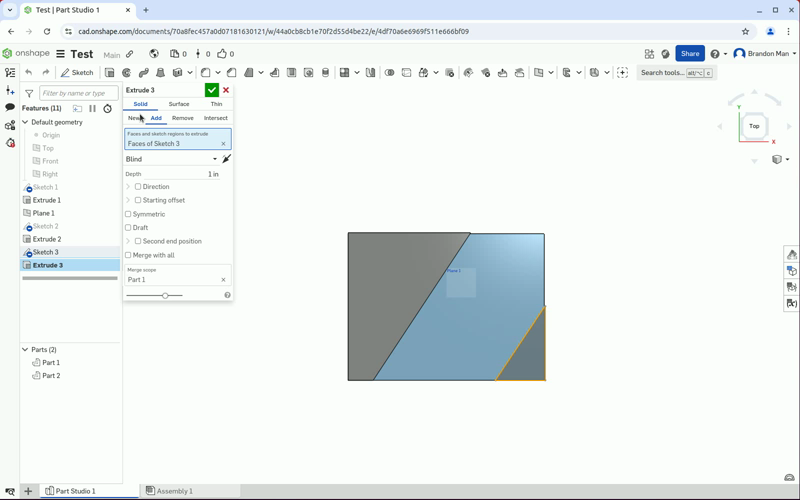
mouse_move(137, 120)
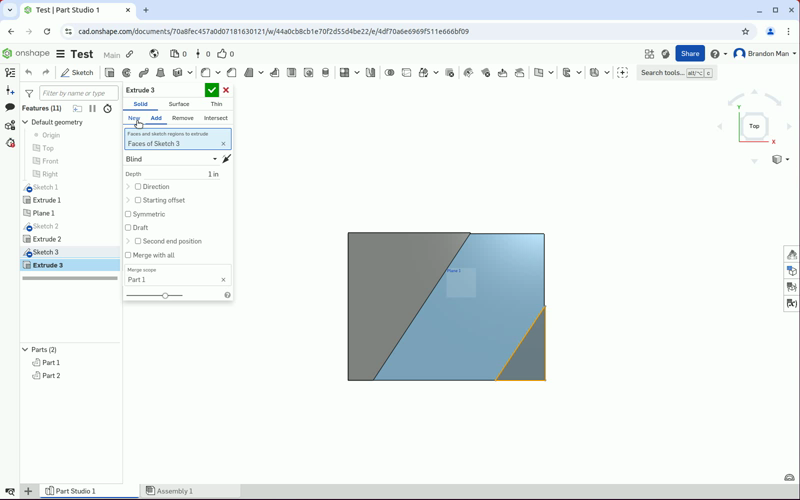
click(137, 120)
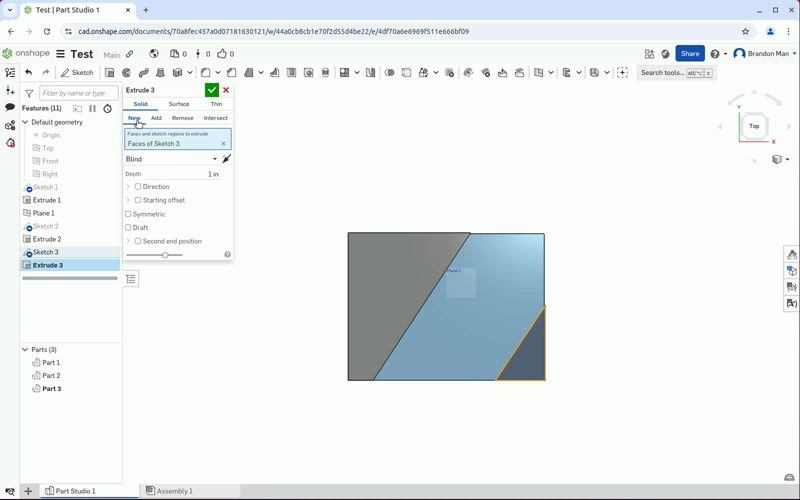
key(tab, 4)
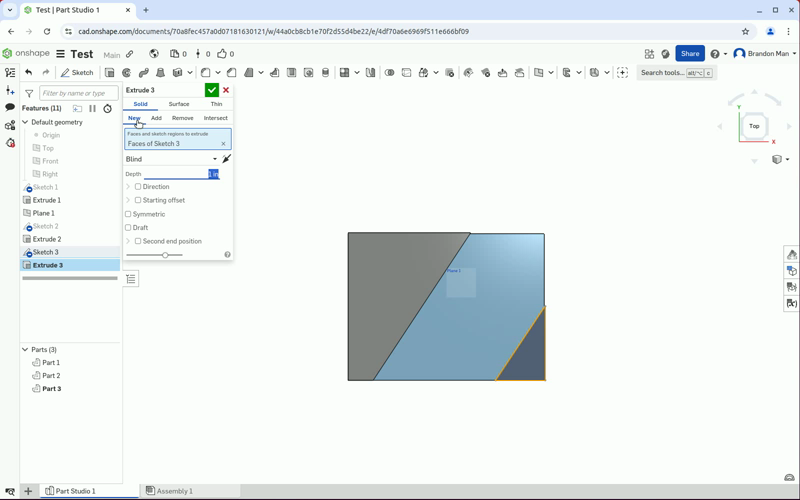
text(10.11)
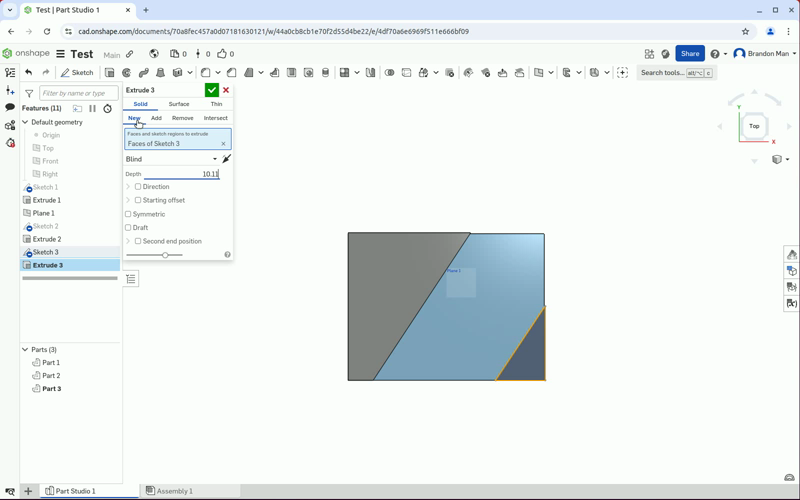
key(enter)
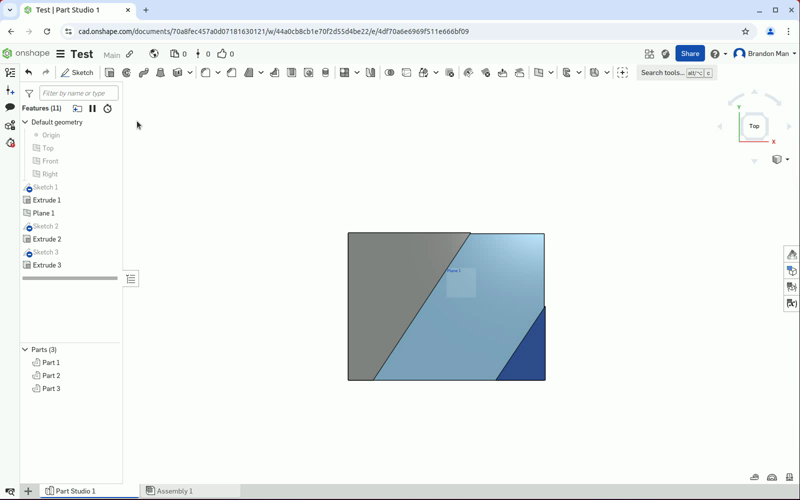
key(shift+h)
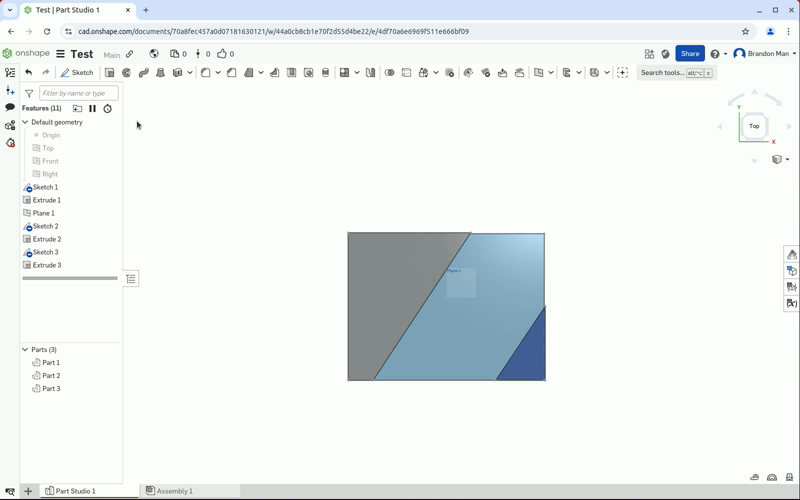
key(shift+h)
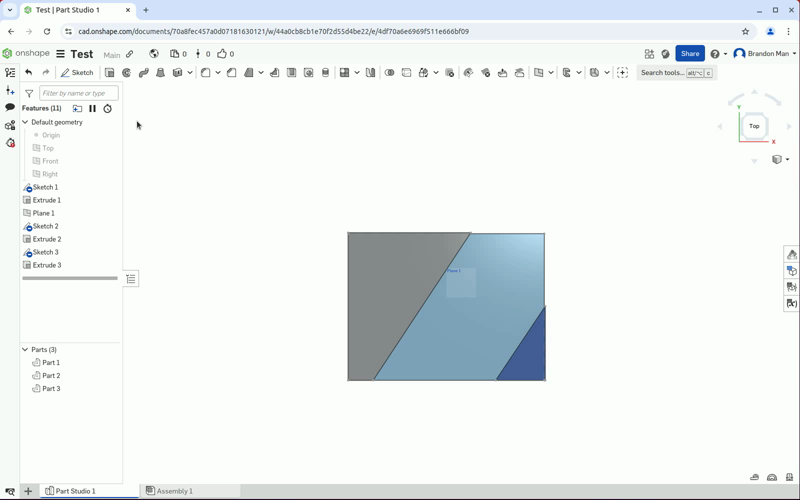
key(shift+7)
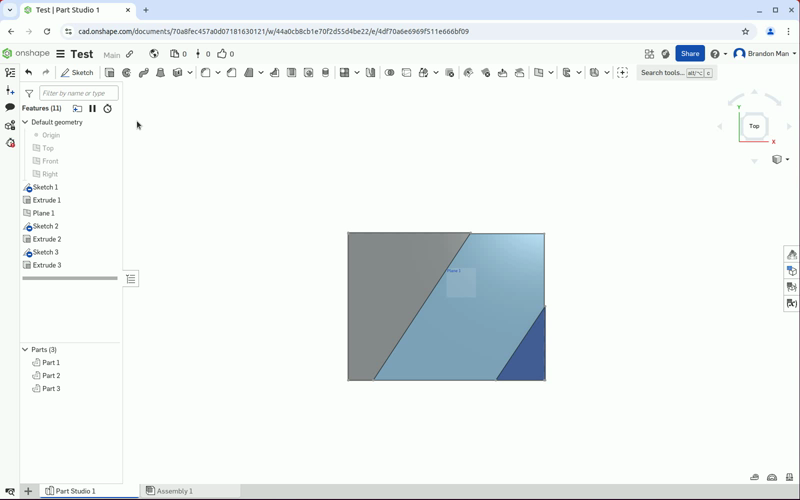
key(up, 3)
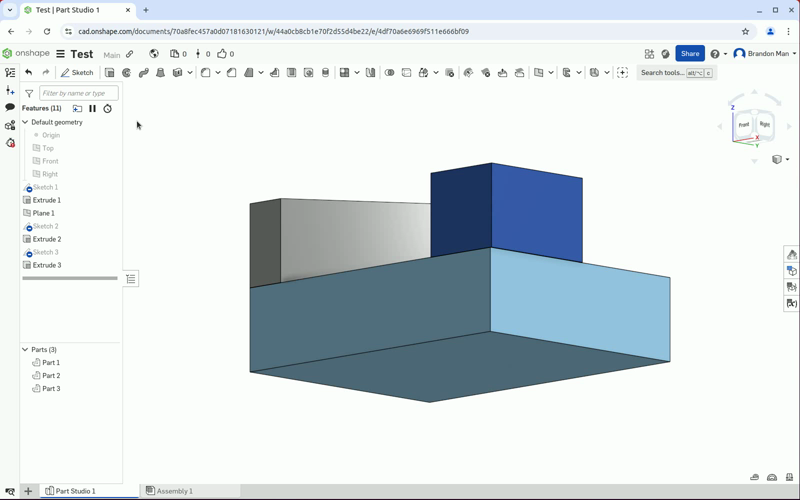
key(left, 3)
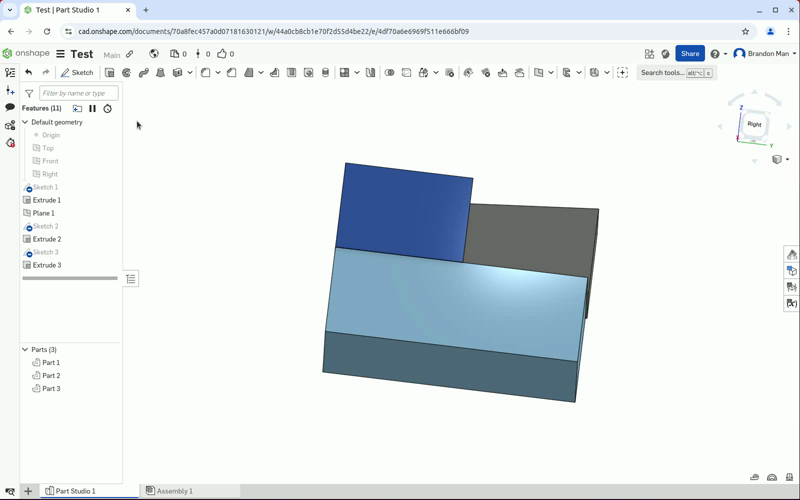
key(right, 3)
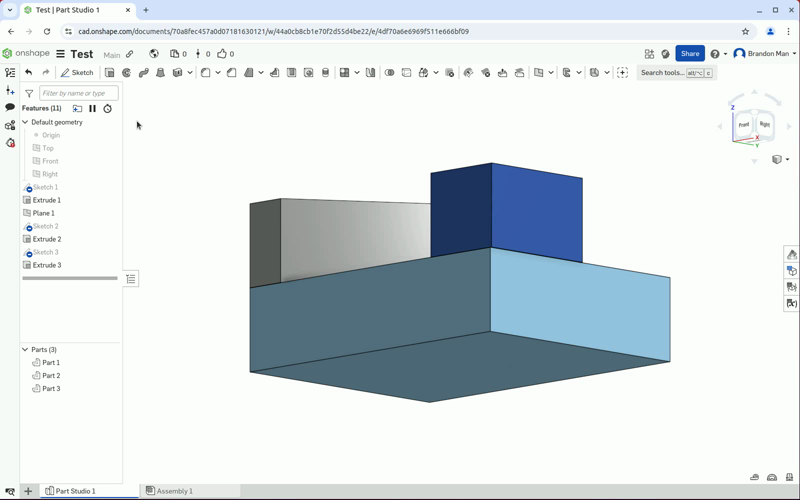
key(down, 3)
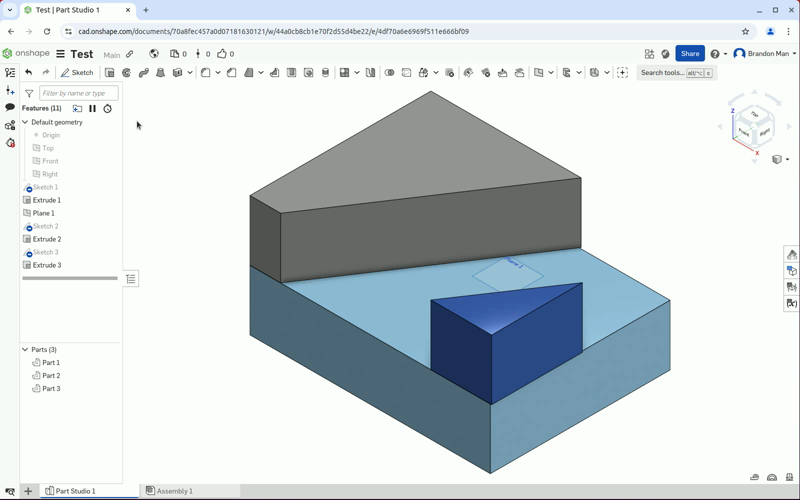
mouse_move(73, 189)
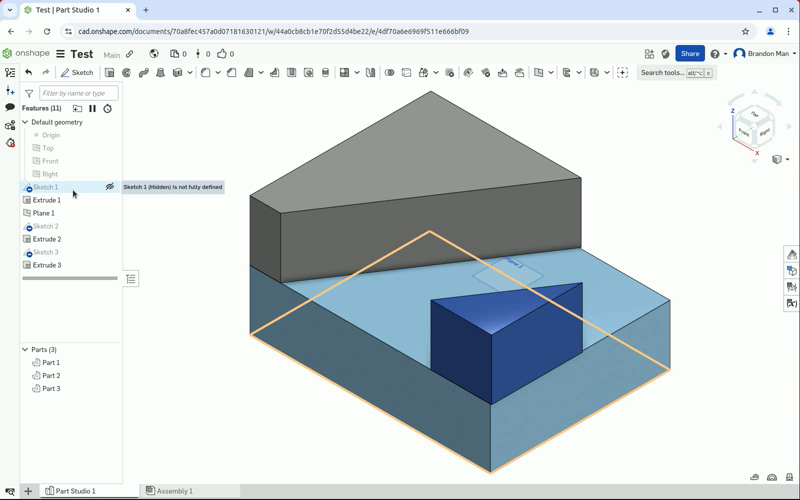
click(73, 189)